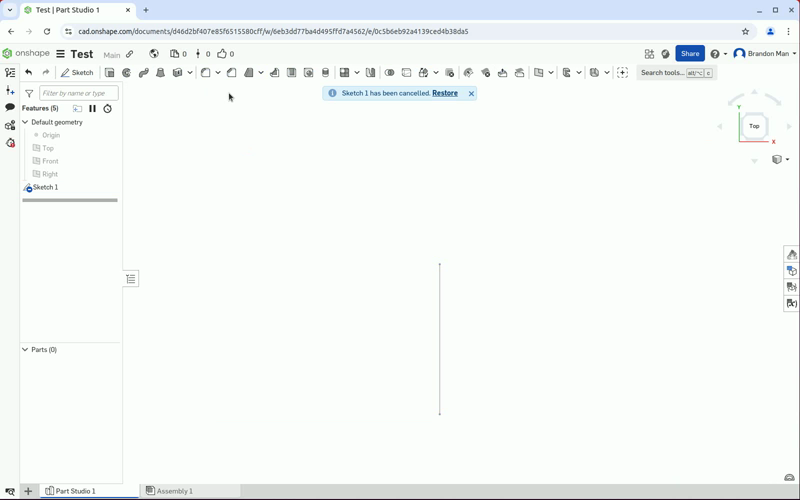
key(shift+h)
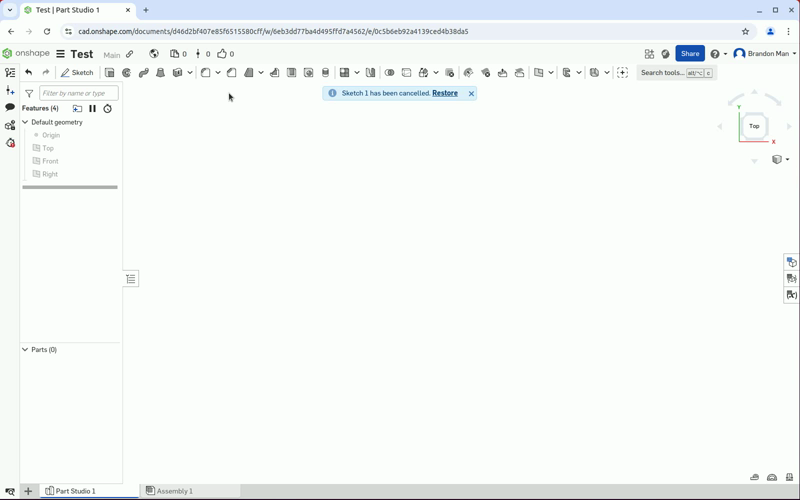
mouse_move(73, 352)
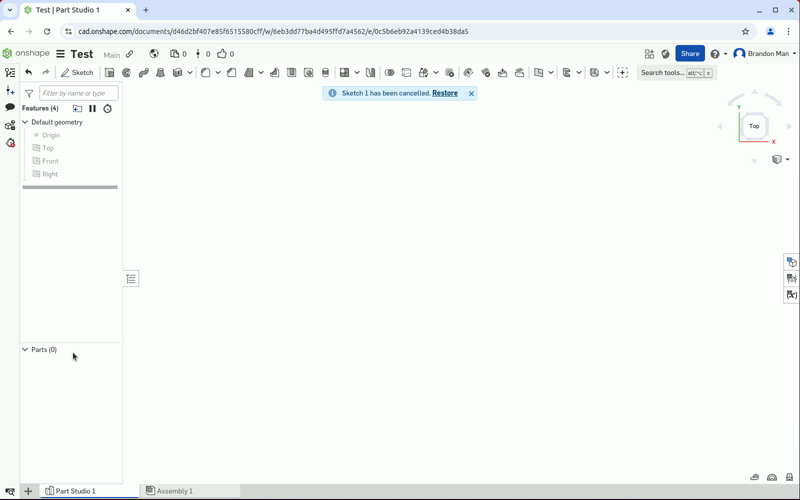
key(y)
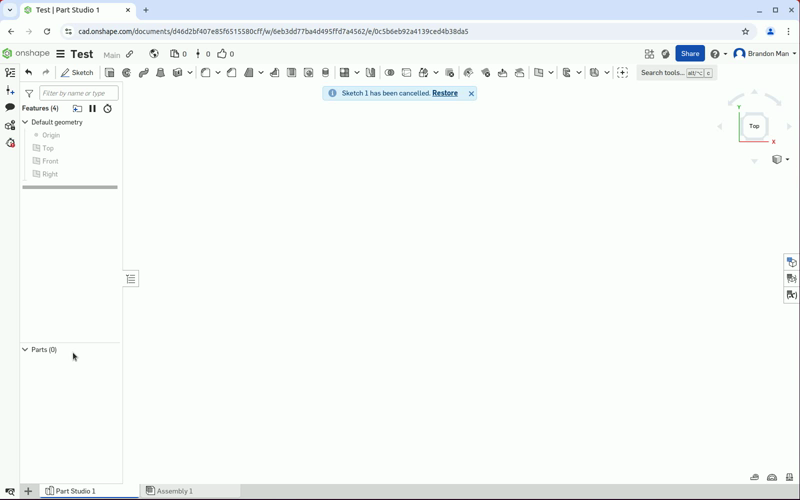
key(shift+p)
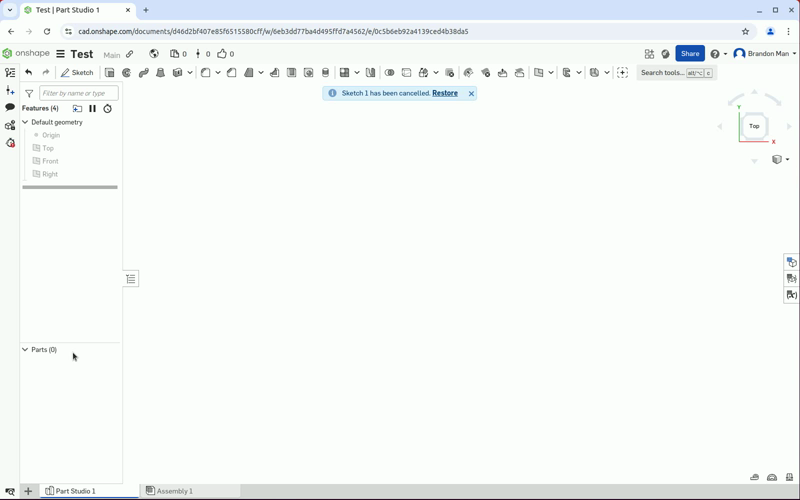
key(space)
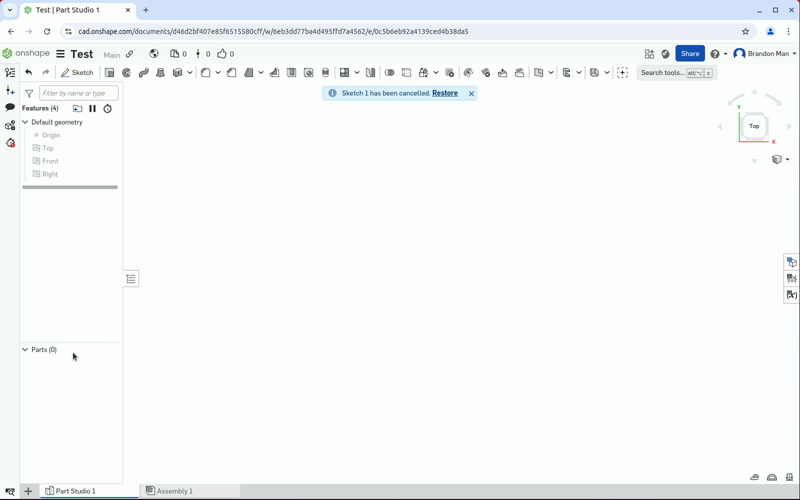
key_down(shift)
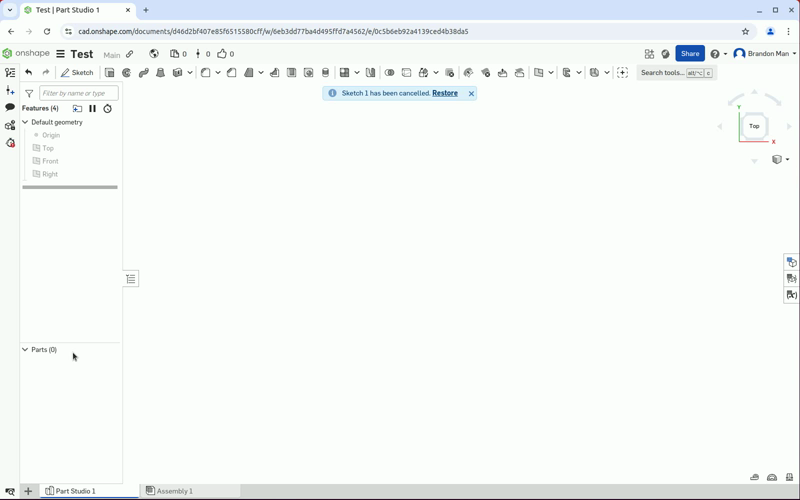
key(up)
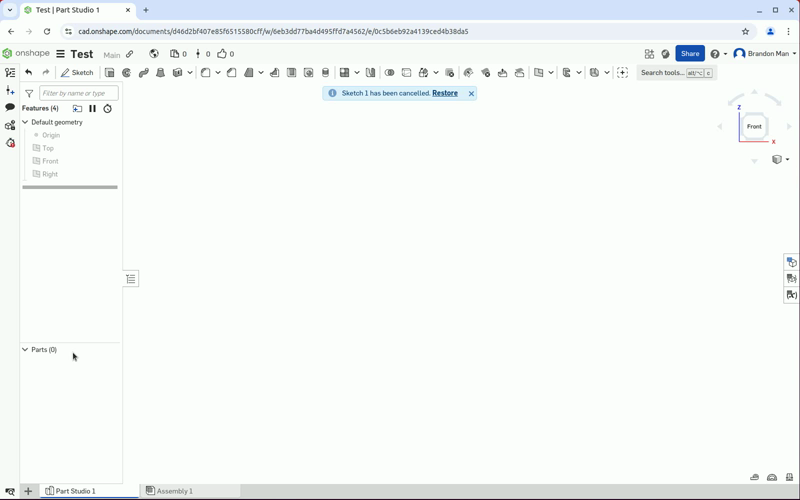
key_up(shift)
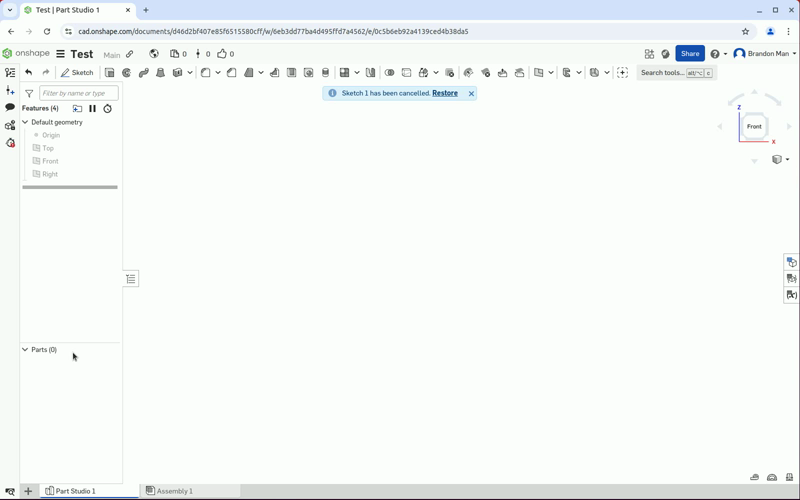
mouse_move(73, 352)
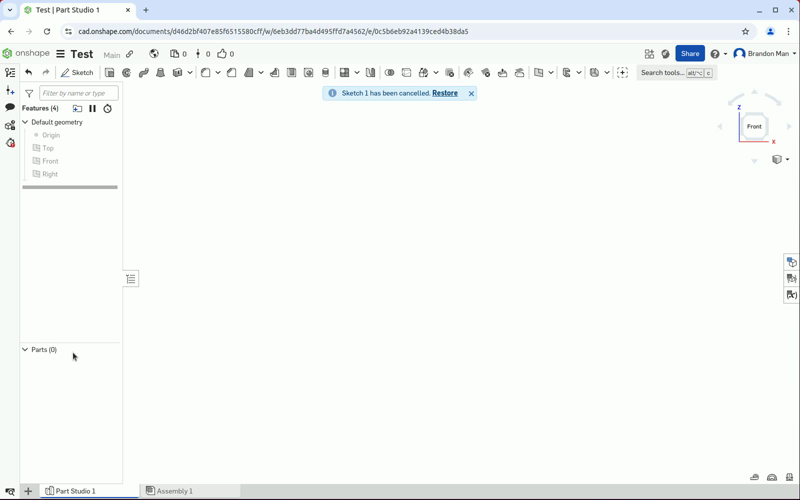
key(shift+y)
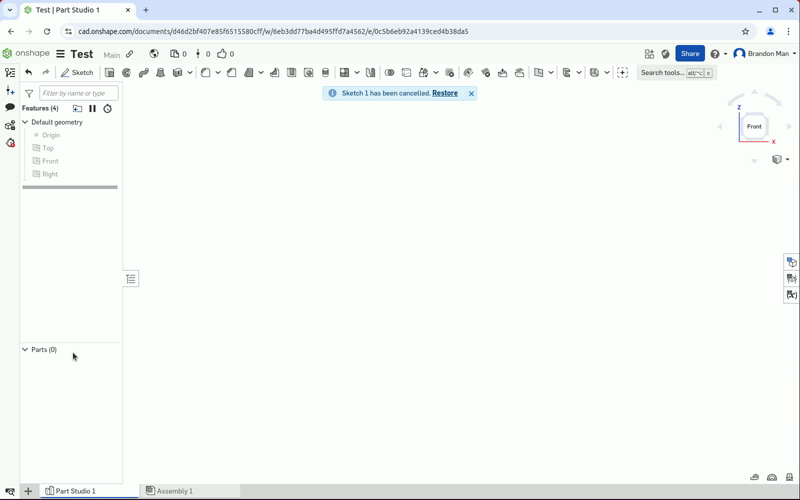
key(shift+s)
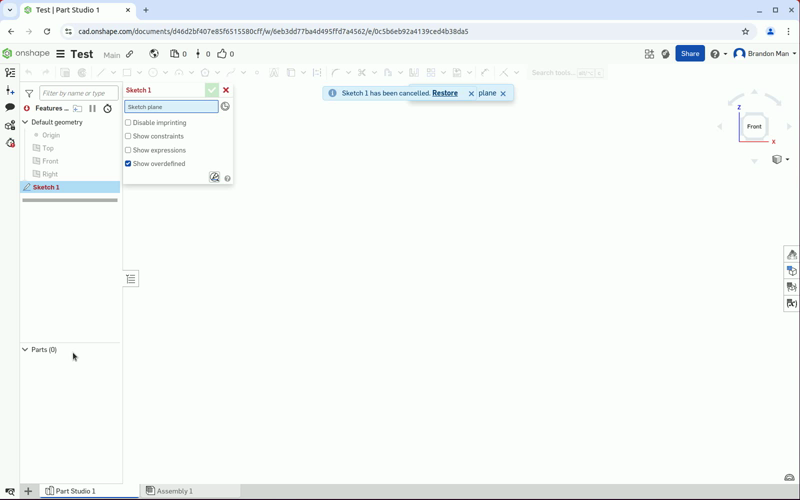
mouse_move(73, 163)
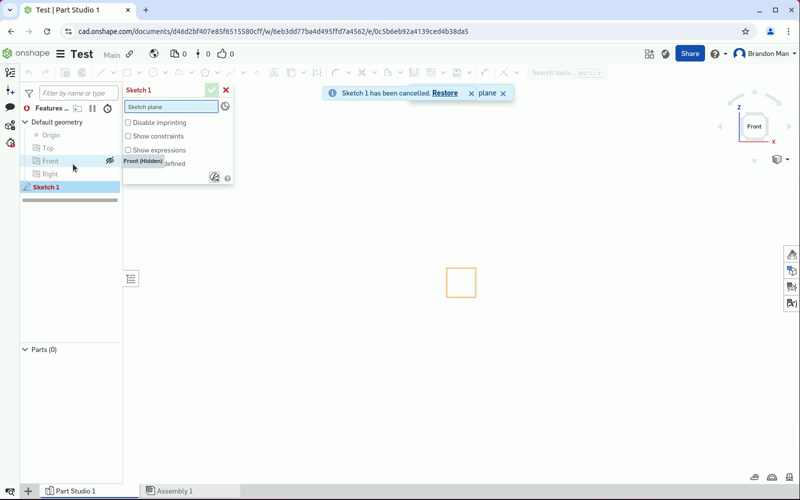
click(73, 163)
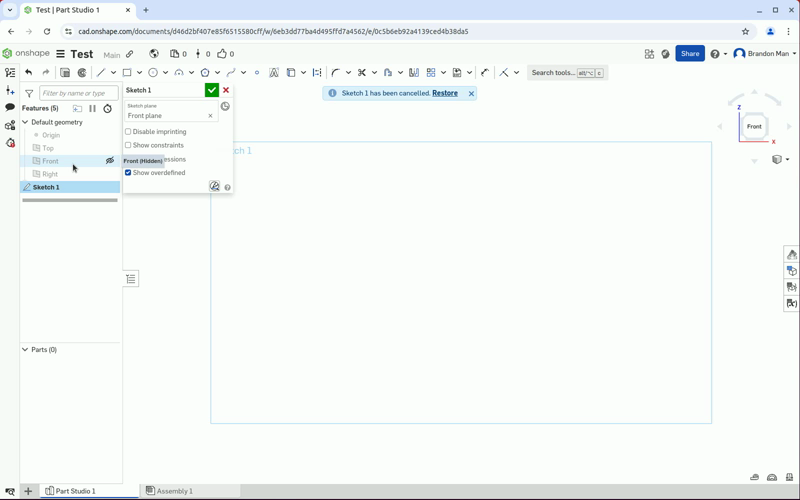
mouse_move(73, 352)
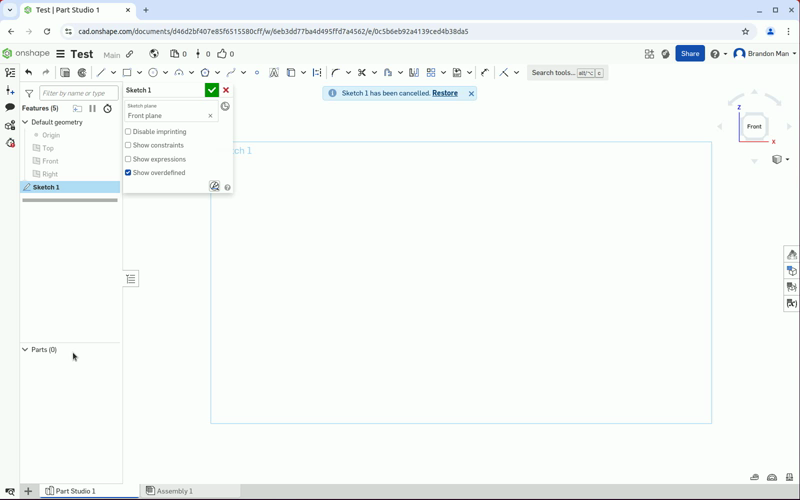
key(y)
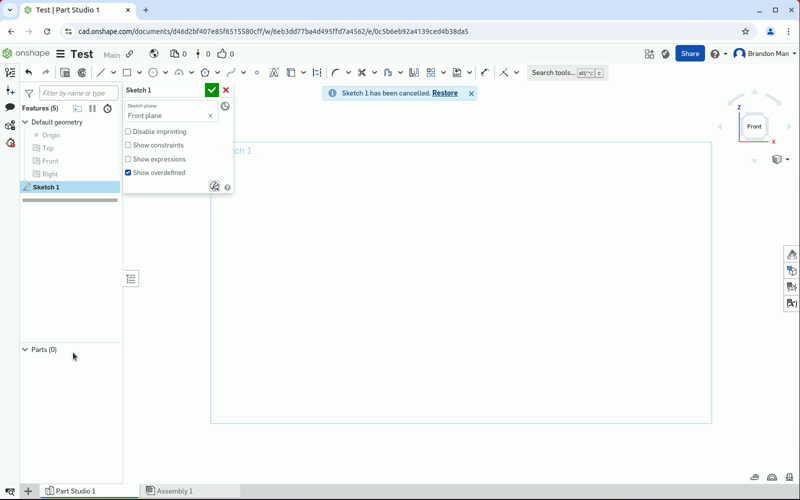
key(l)
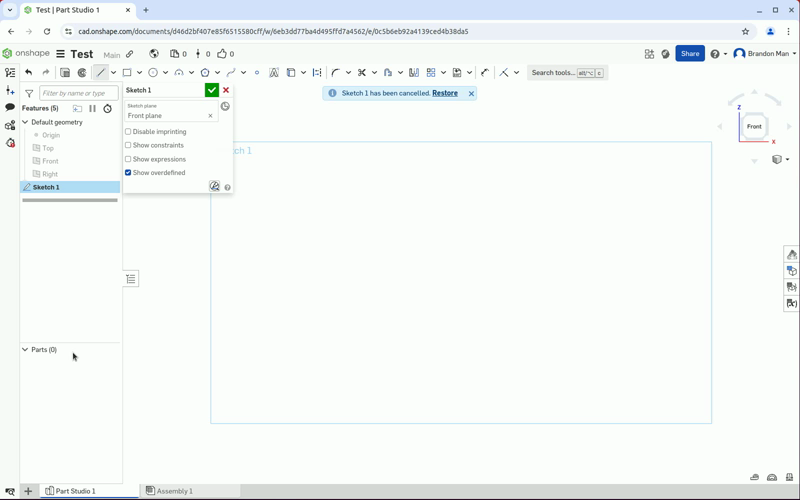
key_down(shift)
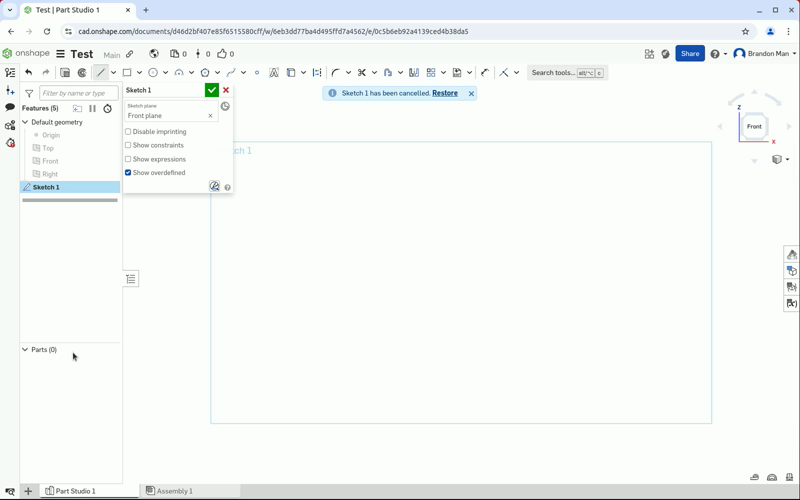
mouse_move(369, 370)
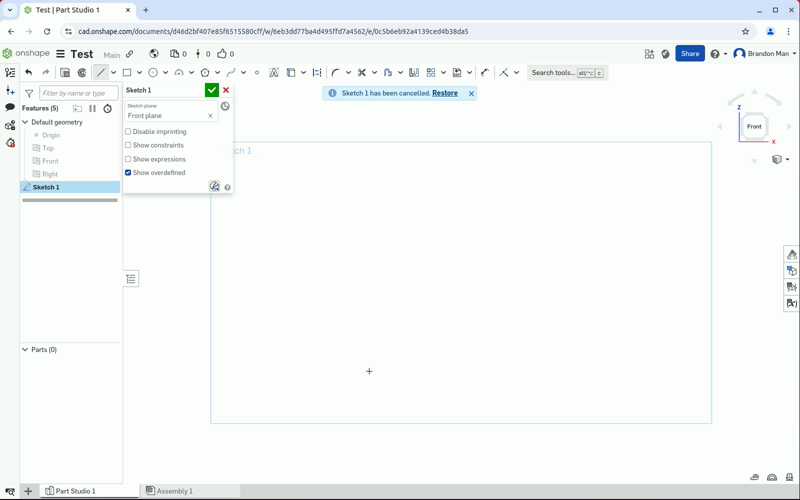
click(369, 370)
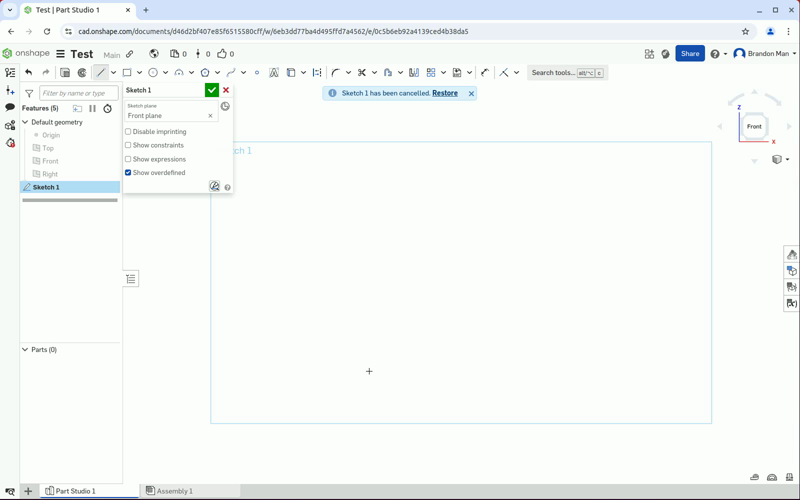
key_up(shift)
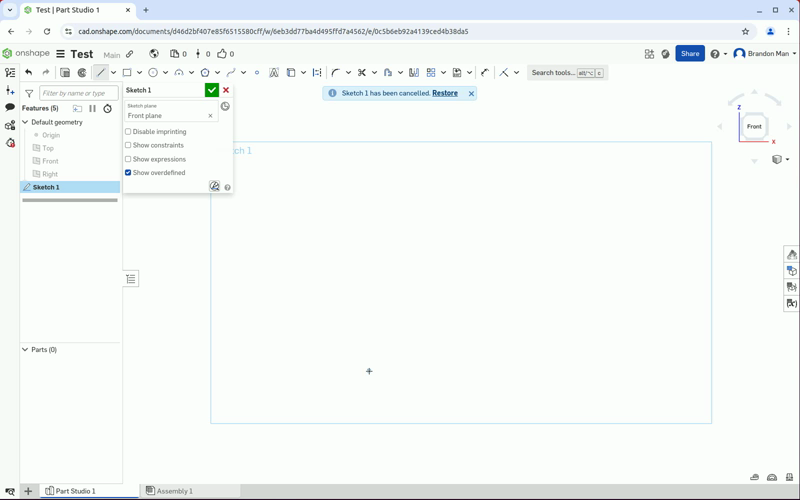
key_down(shift)
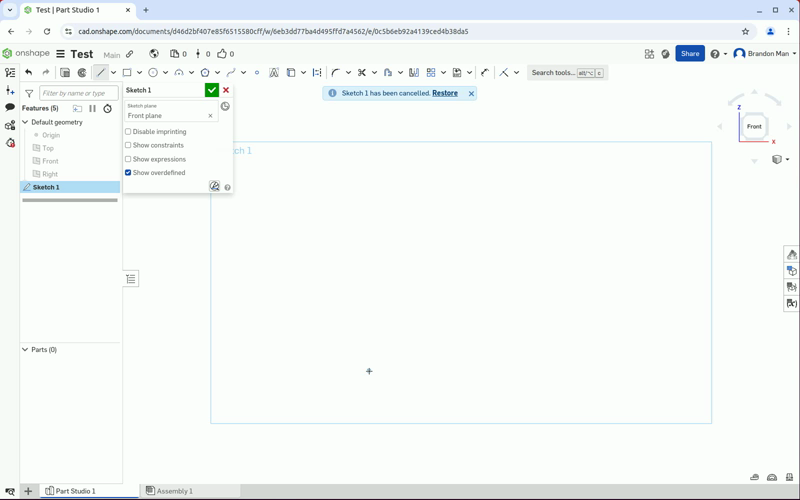
mouse_move(558, 370)
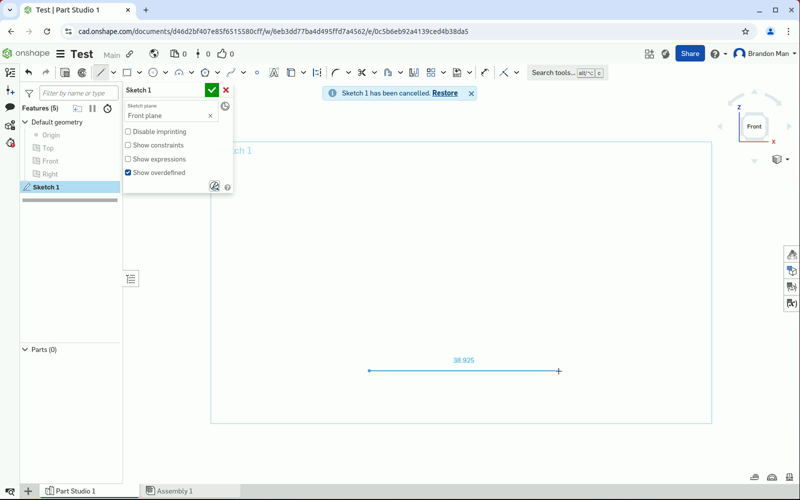
click(558, 370)
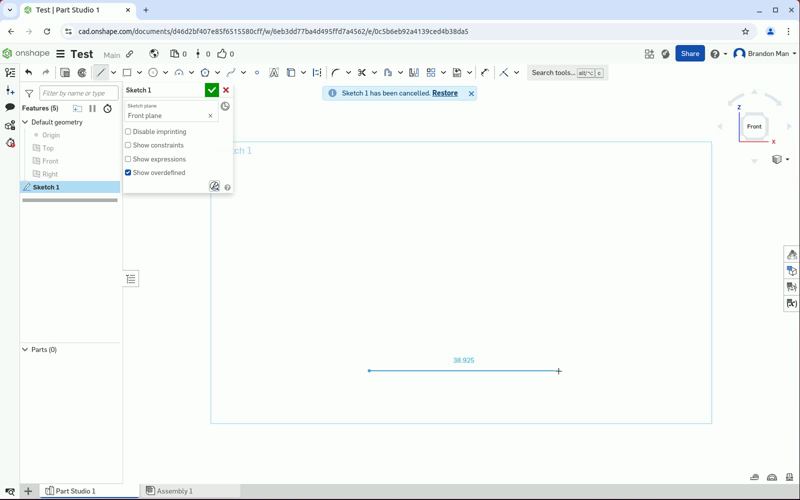
key_up(shift)
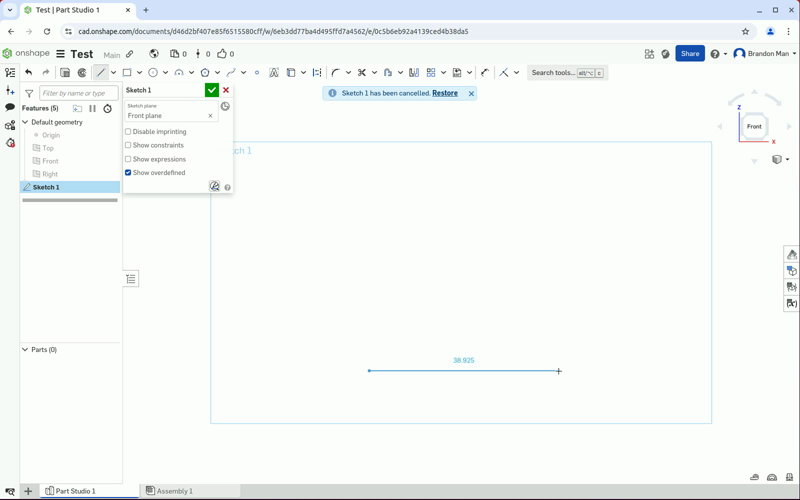
key_down(shift)
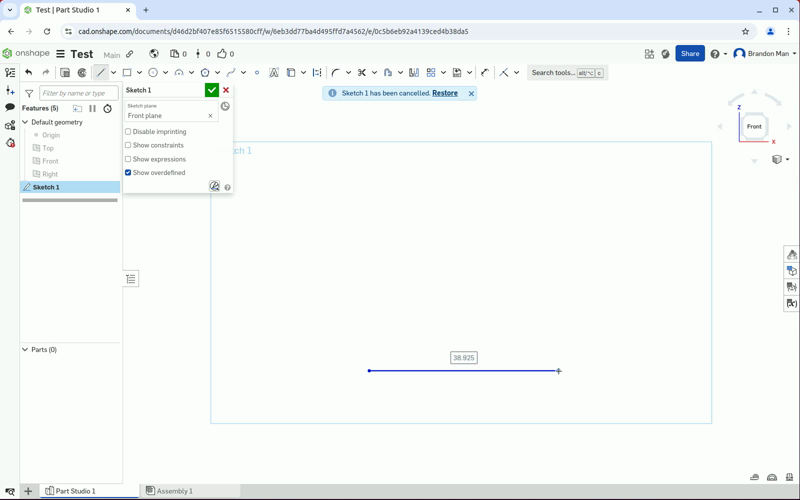
mouse_move(558, 181)
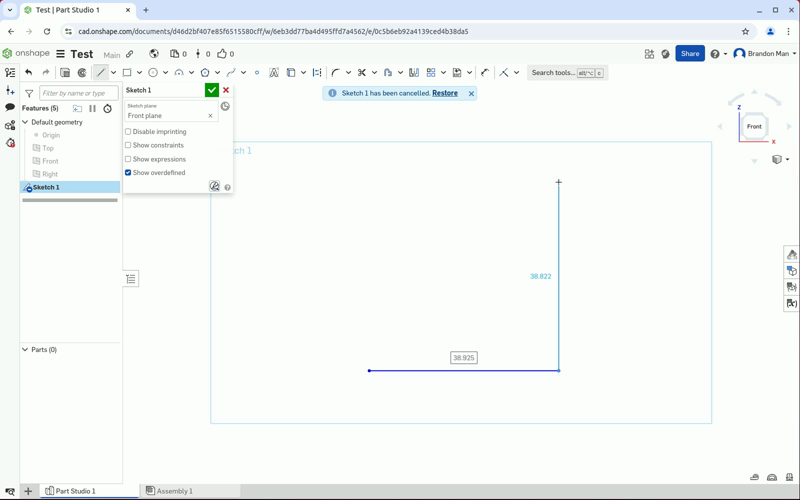
click(558, 181)
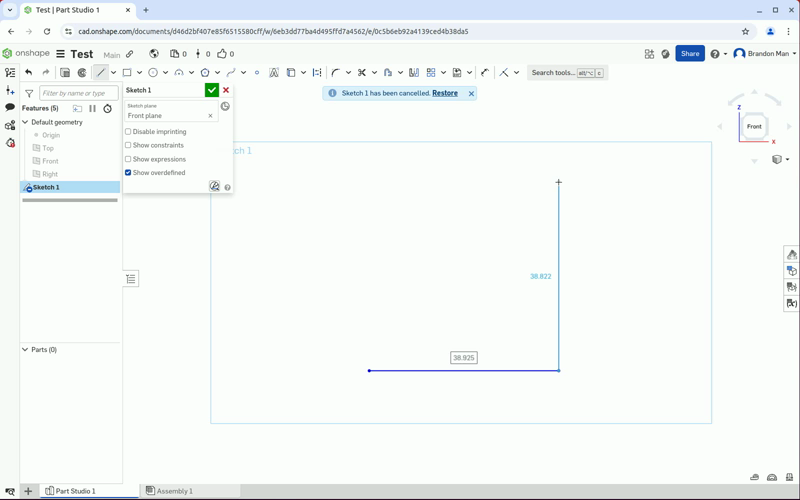
key_up(shift)
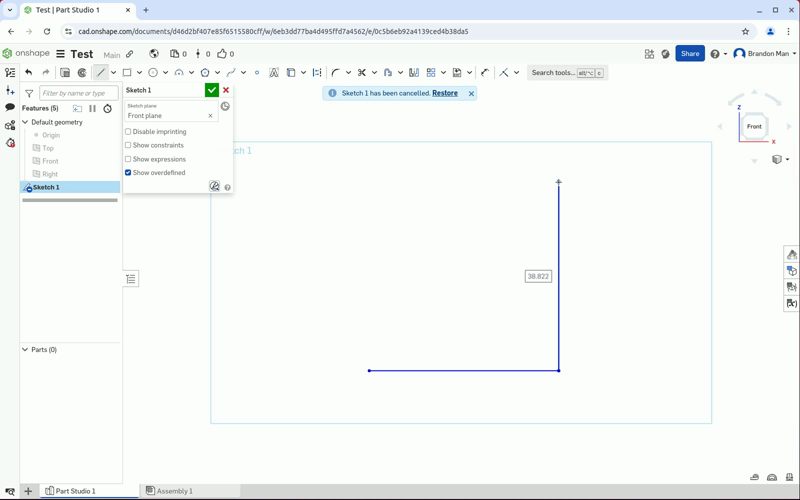
key_down(shift)
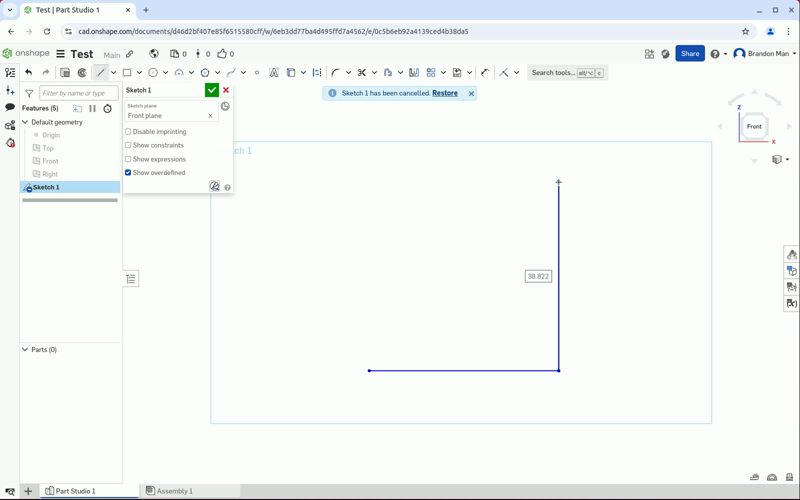
mouse_move(369, 181)
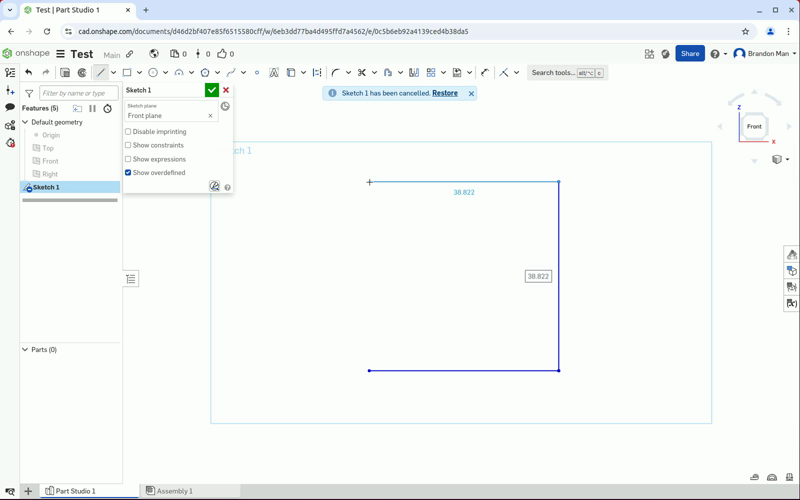
click(369, 181)
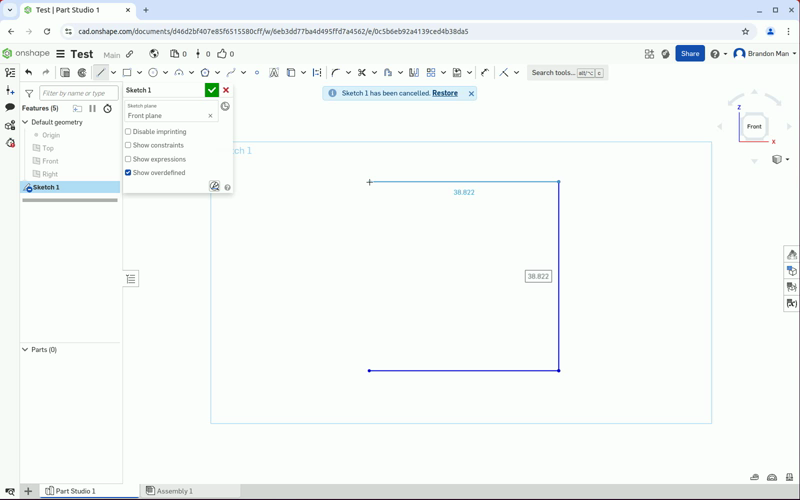
key_up(shift)
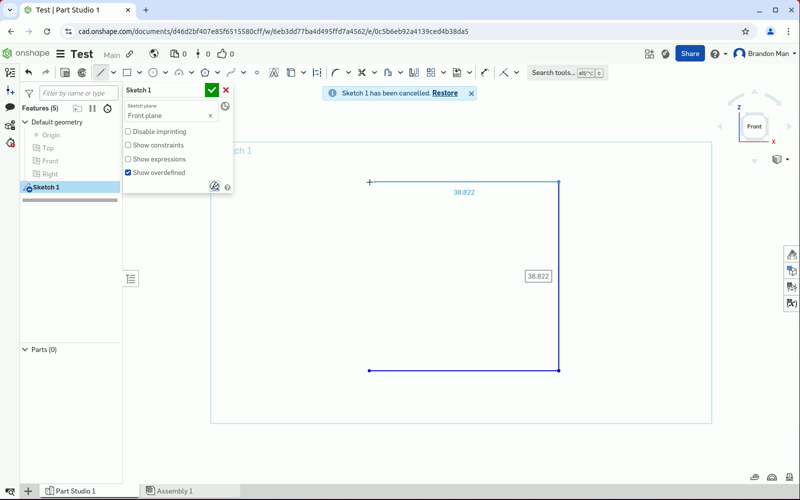
key_down(shift)
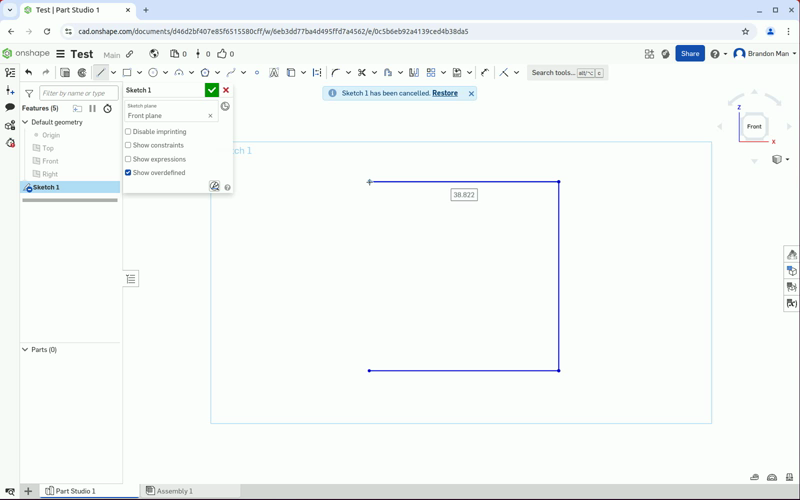
mouse_move(369, 370)
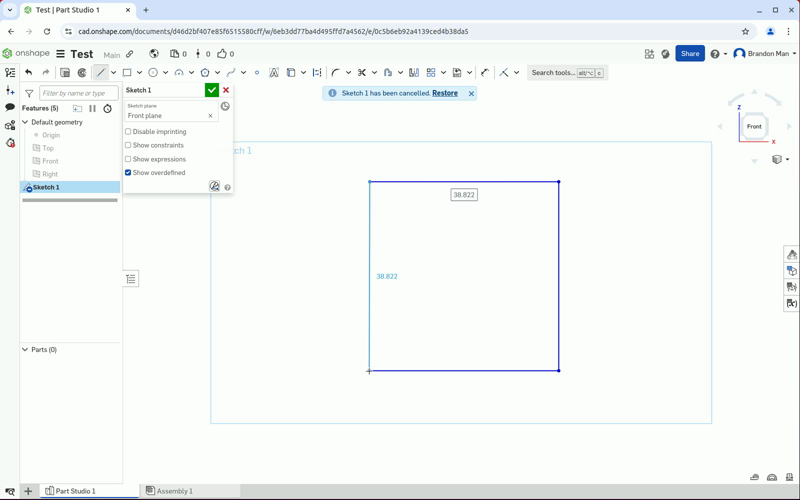
key_up(shift)
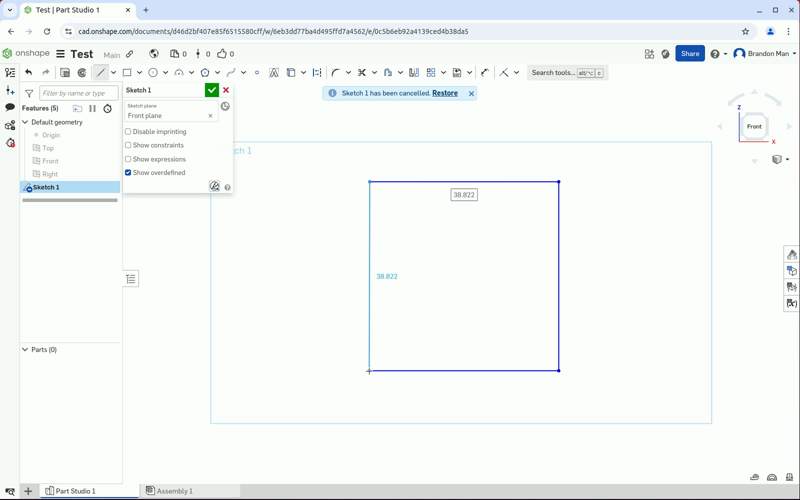
click(369, 370)
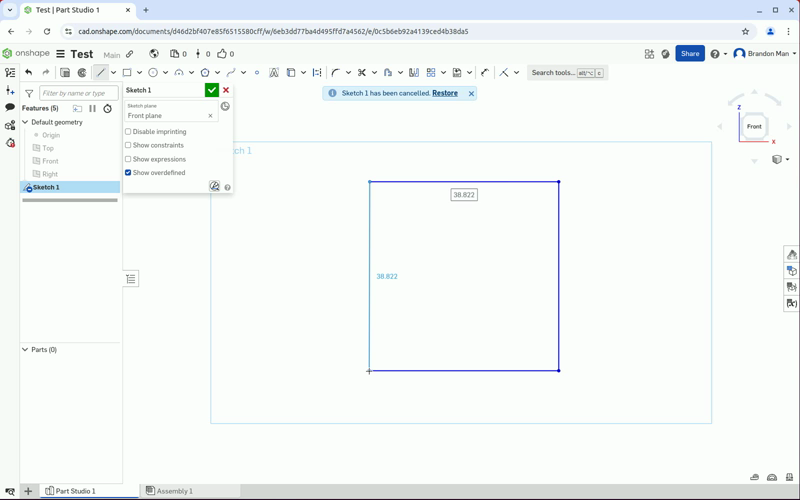
key(esc)
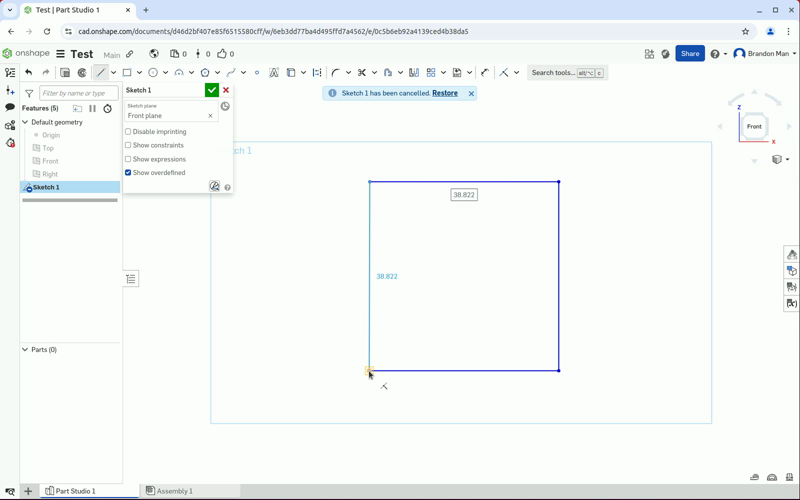
key(c)
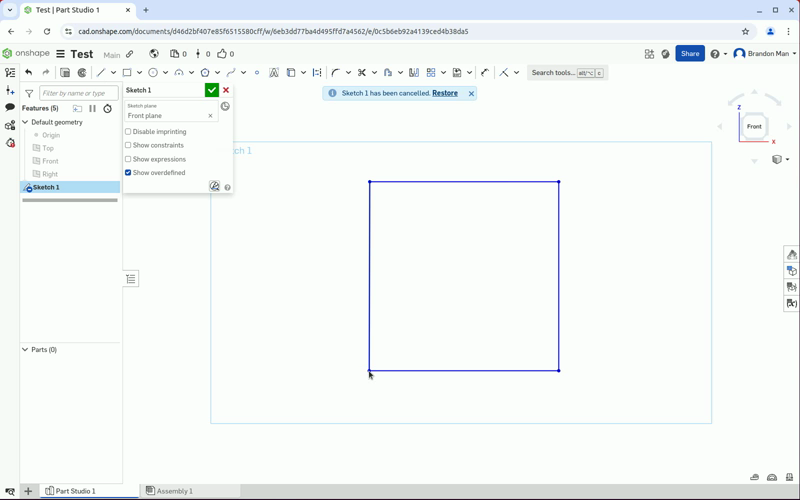
key_down(shift)
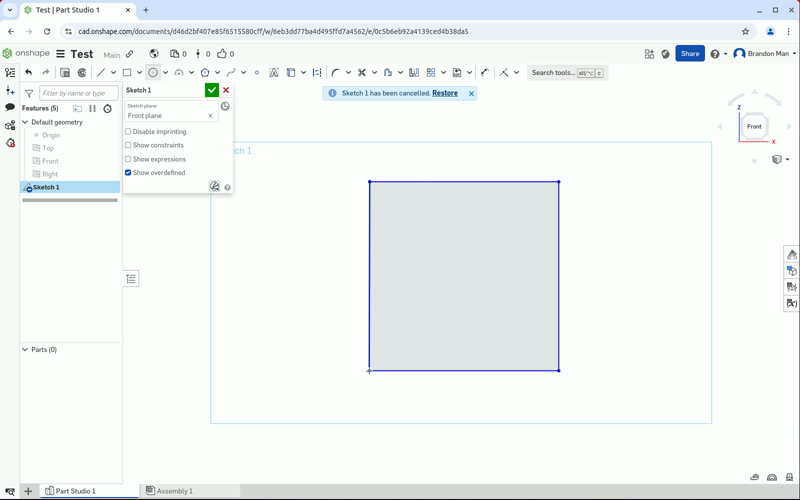
mouse_move(461, 283)
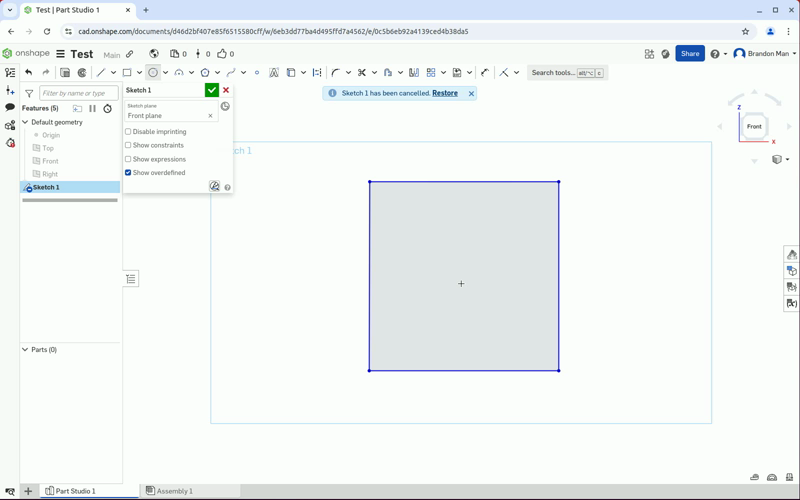
click(461, 283)
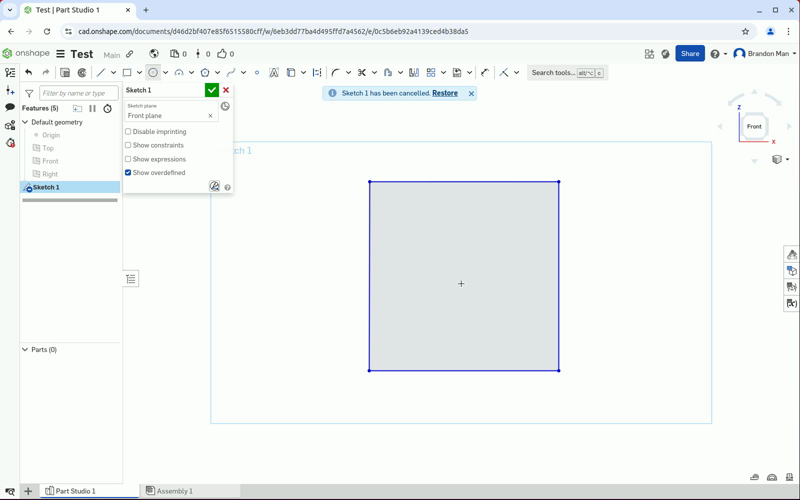
key_up(shift)
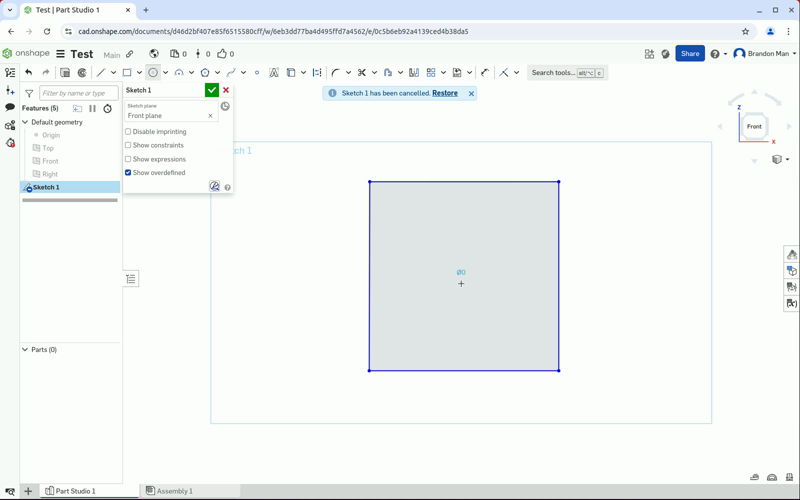
mouse_move(508, 283)
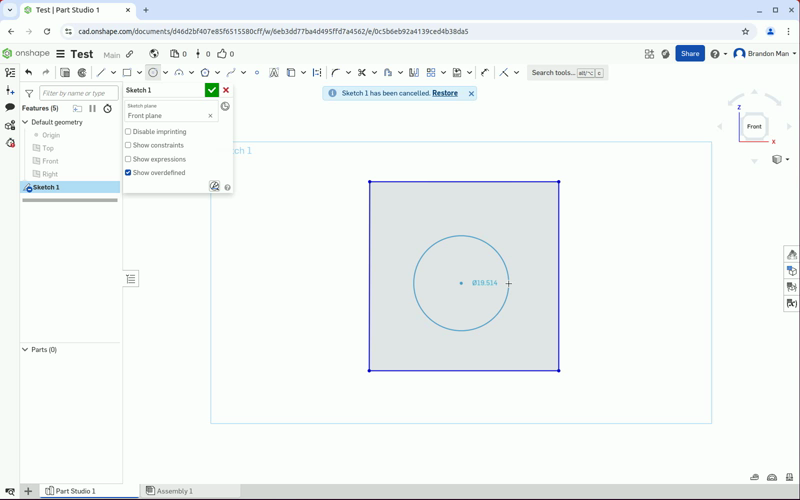
click(508, 283)
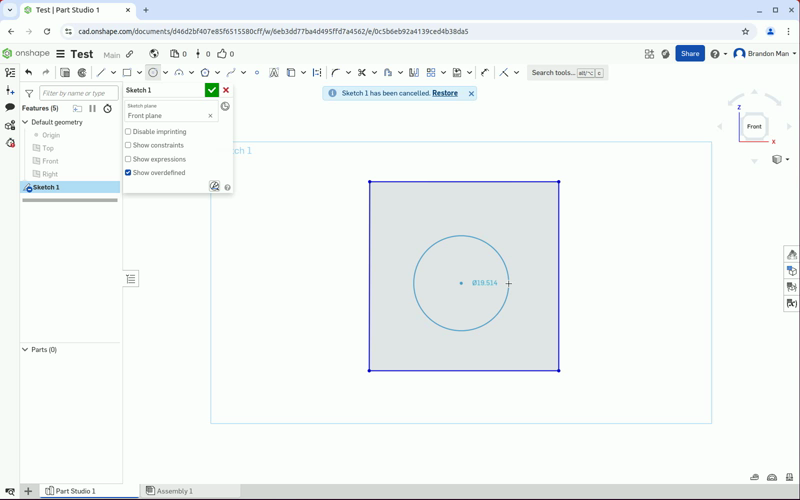
key(esc)
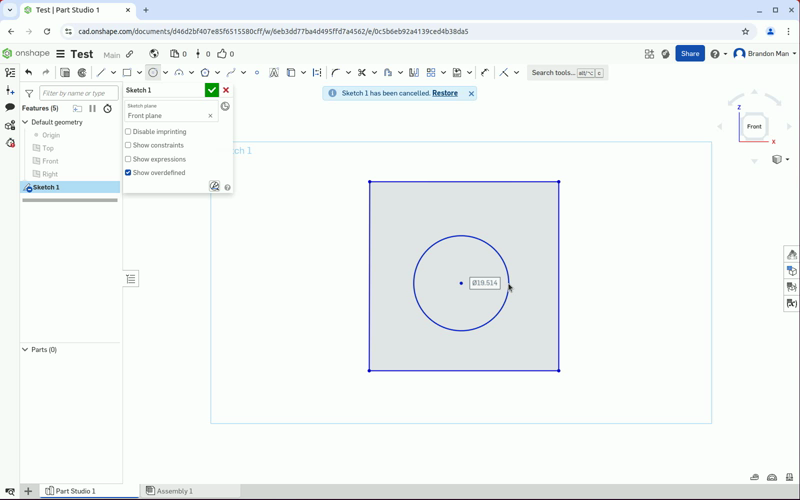
mouse_move(532, 248)
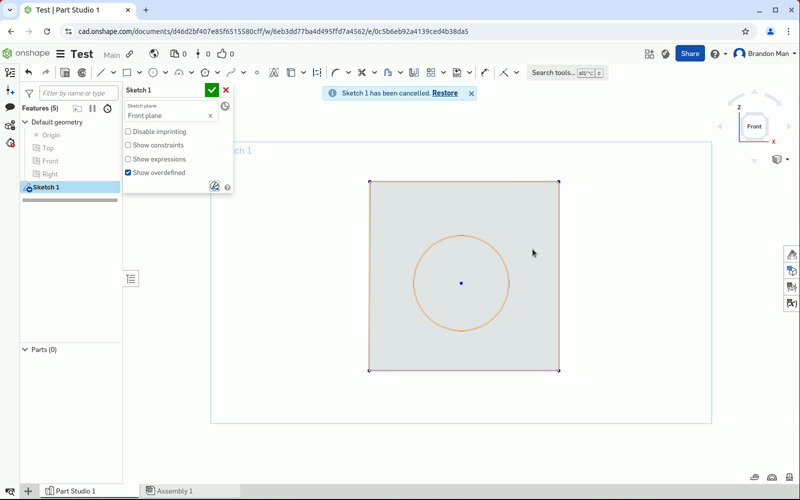
click(532, 248)
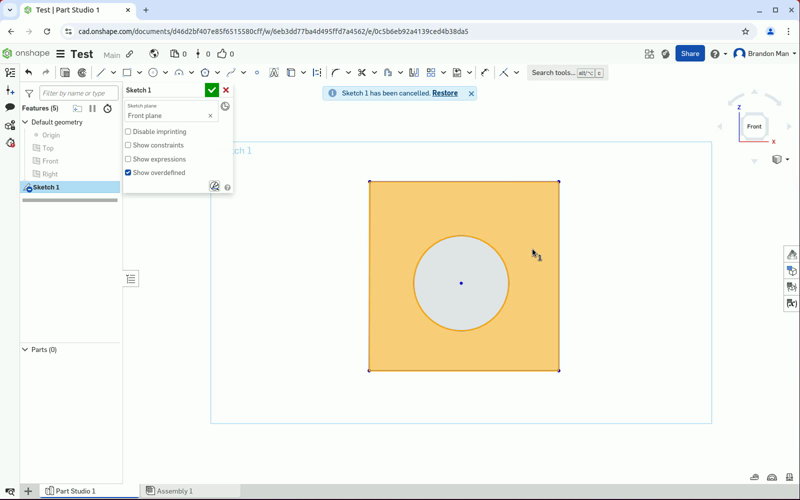
mouse_move(73, 352)
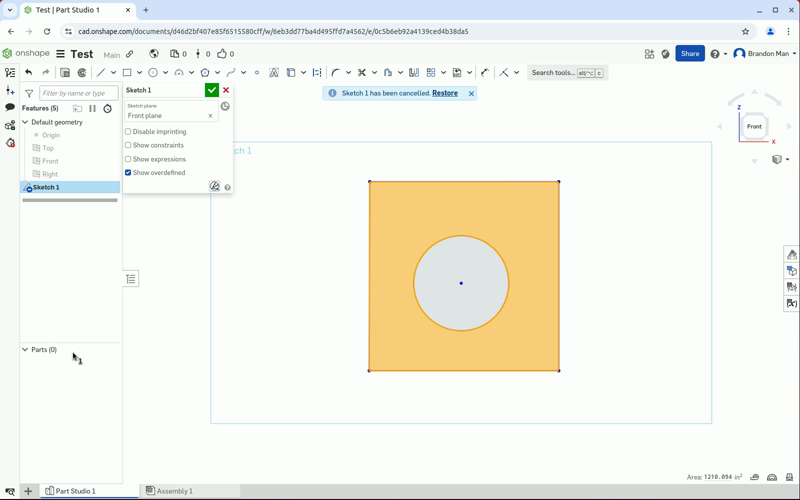
key(shift+y)
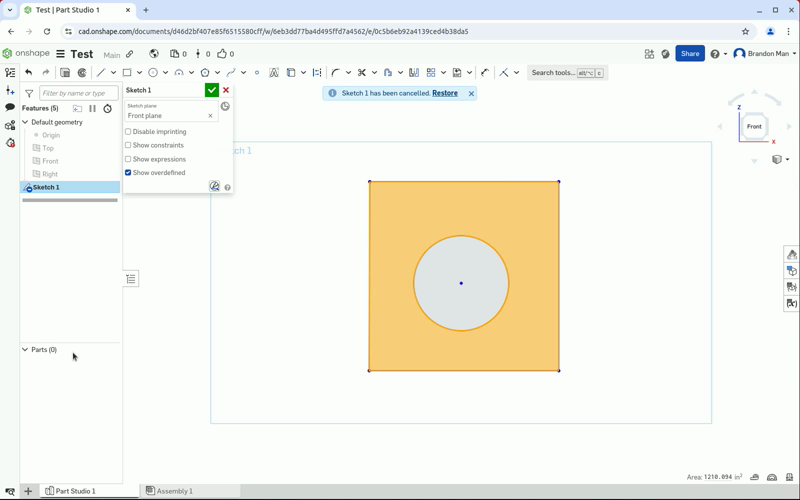
key(shift+e)
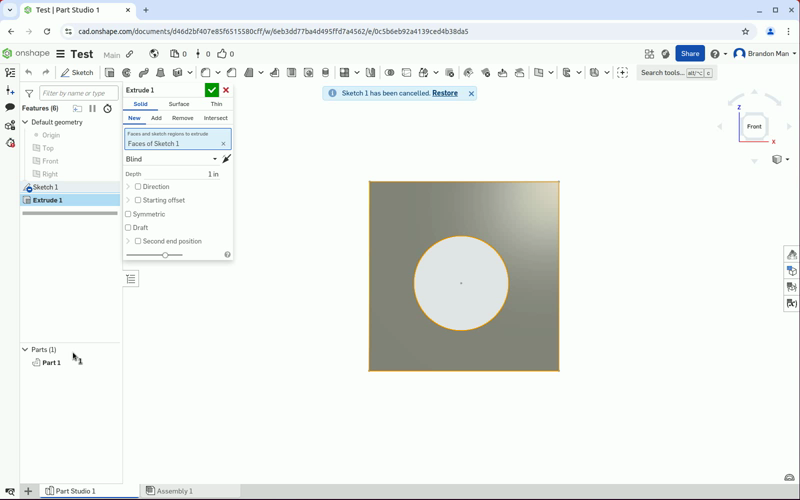
mouse_move(143, 106)
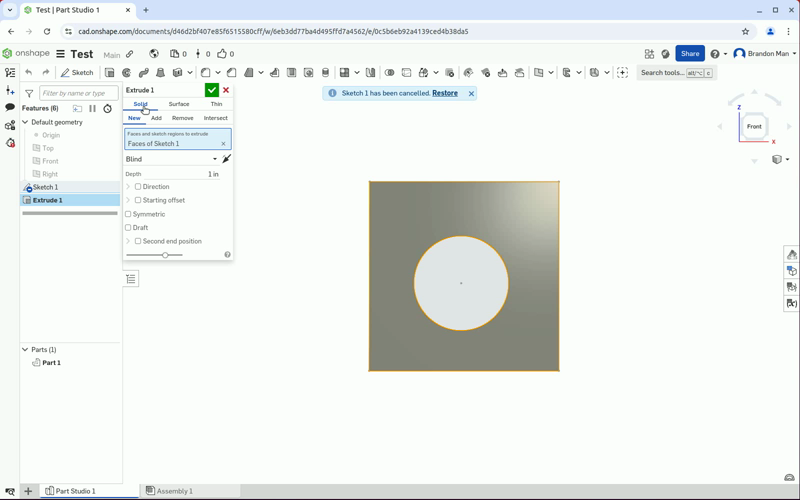
click(143, 106)
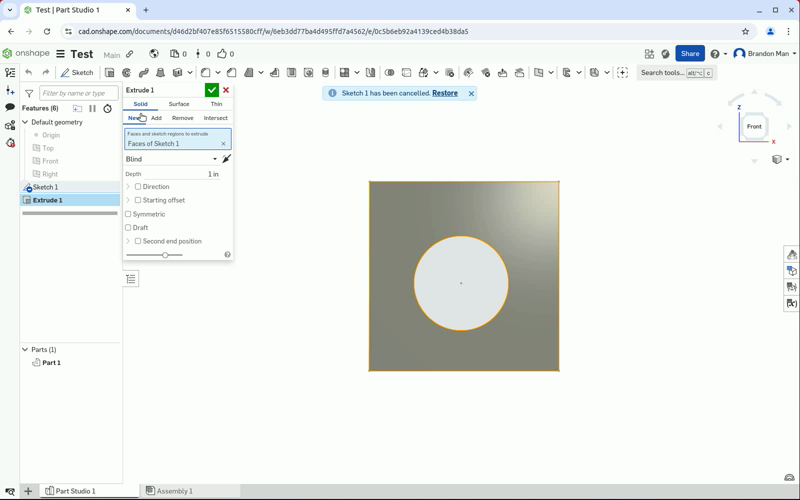
mouse_move(137, 120)
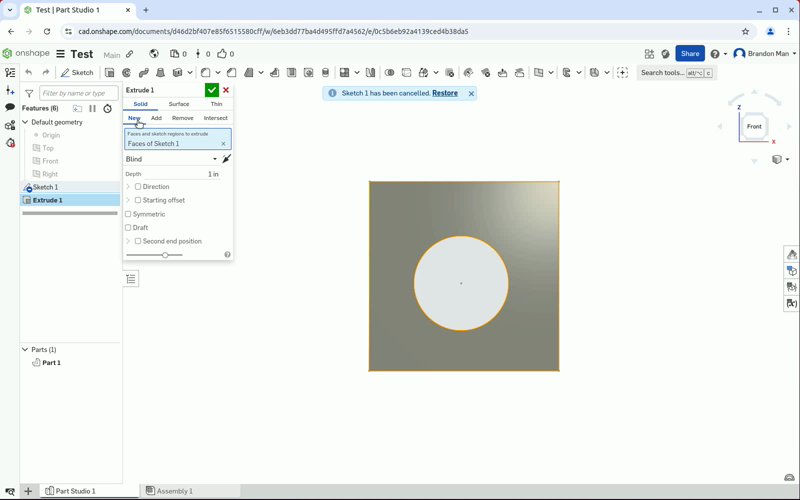
click(137, 120)
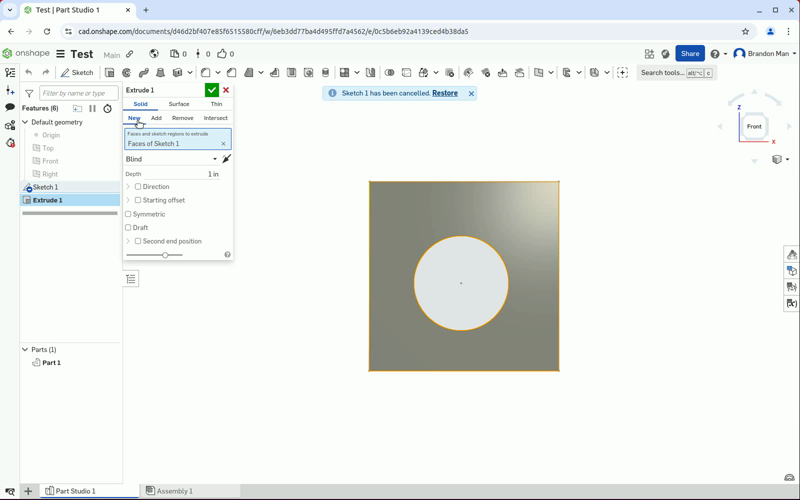
key(tab, 4)
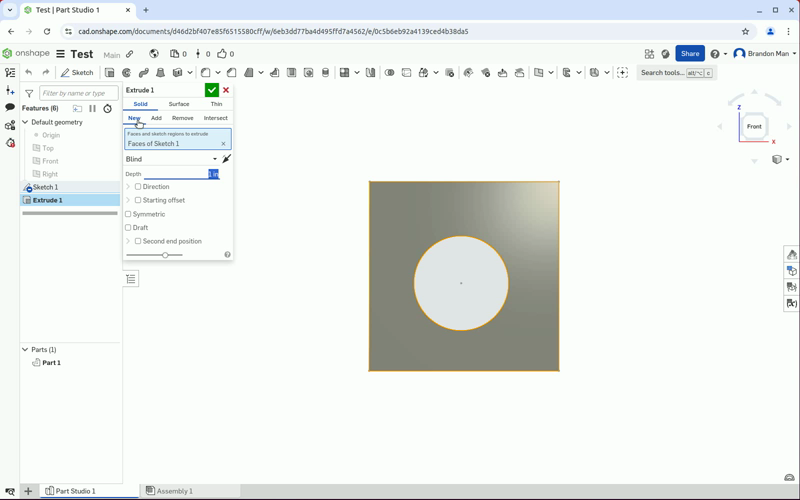
text(9.869)
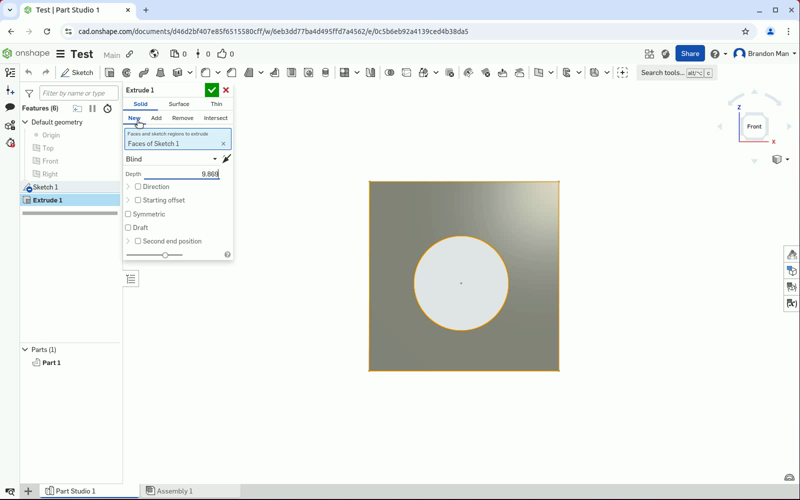
key(enter)
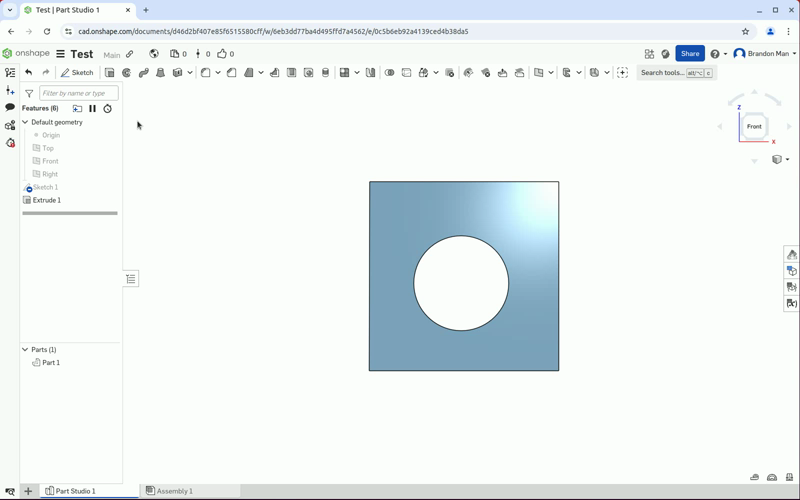
key(shift+h)
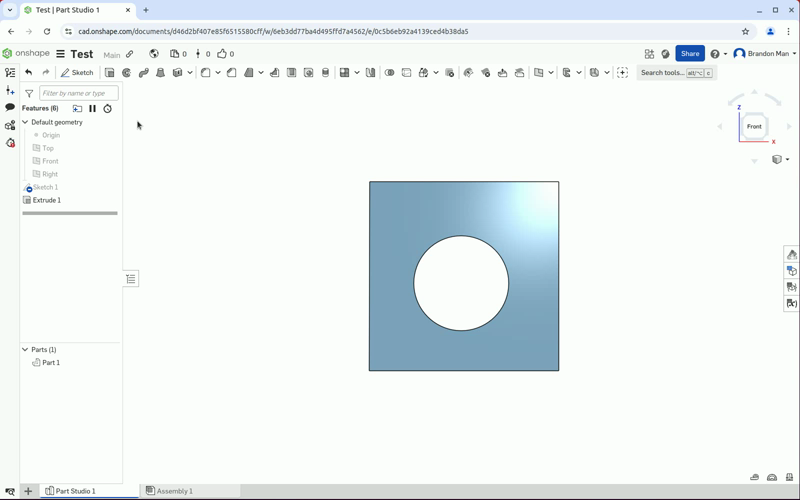
key(shift+h)
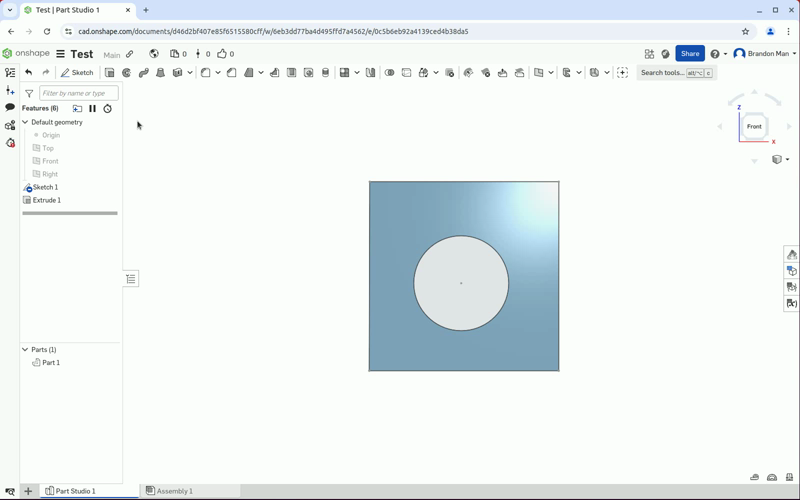
mouse_move(73, 189)
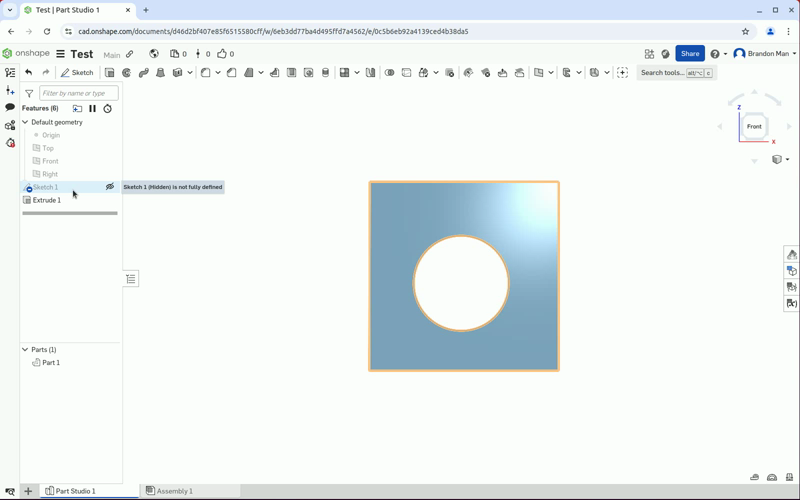
click(73, 189)
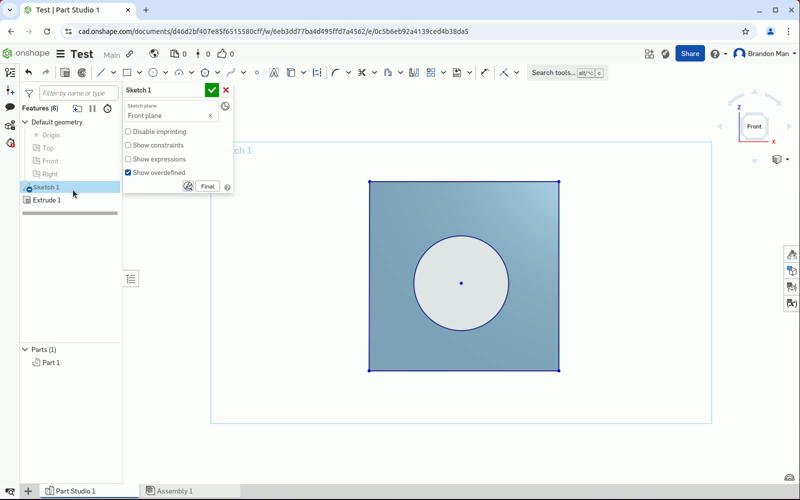
mouse_move(229, 92)
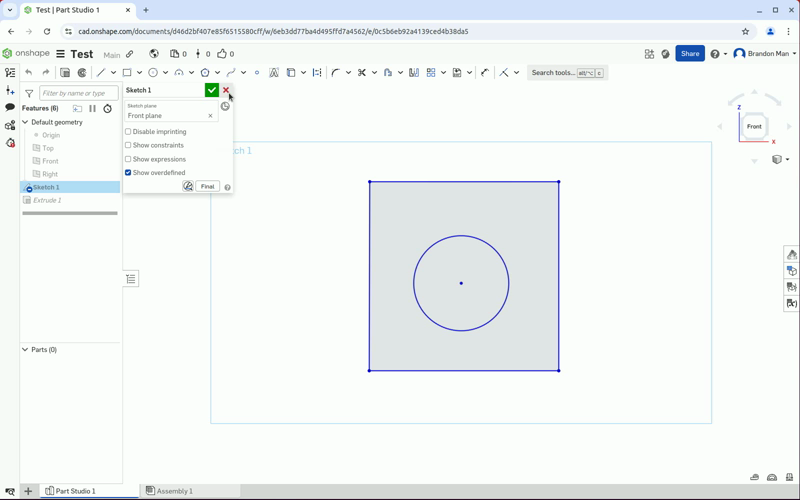
click(229, 92)
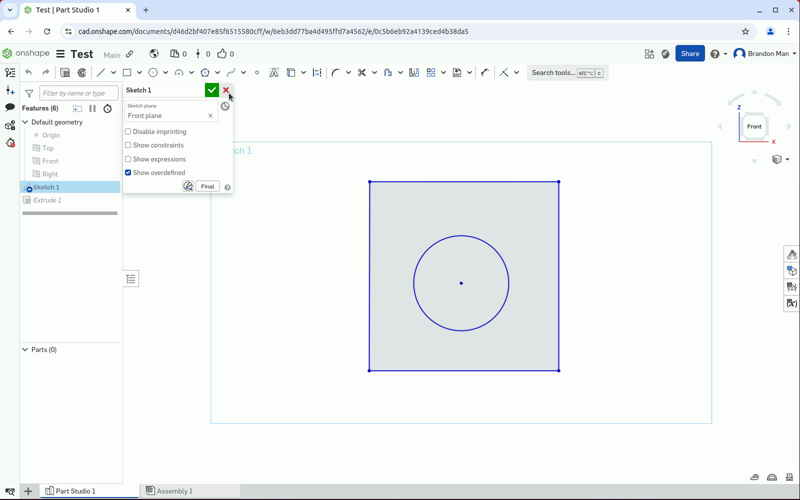
key(shift+s)
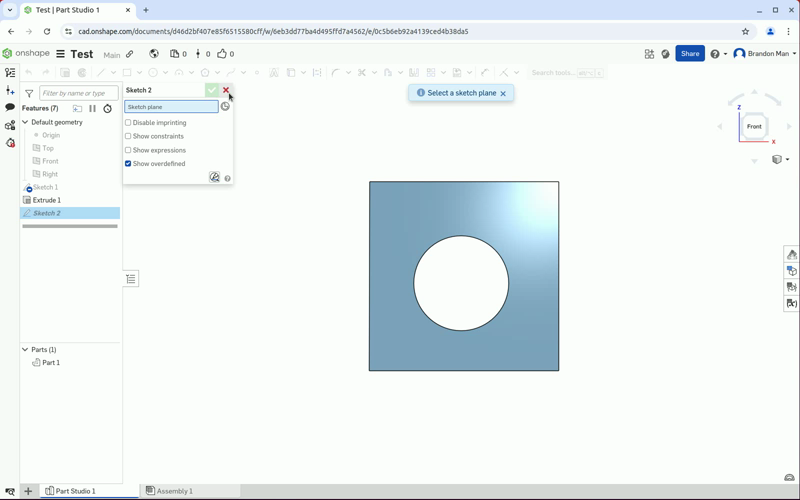
mouse_move(73, 163)
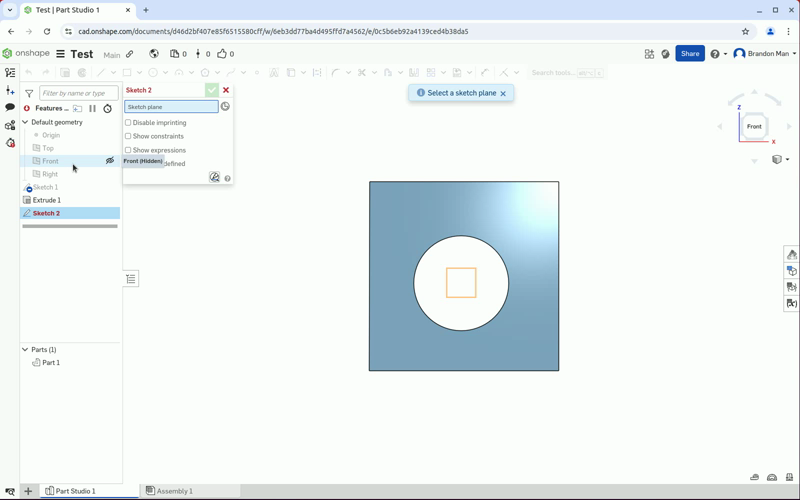
click(73, 163)
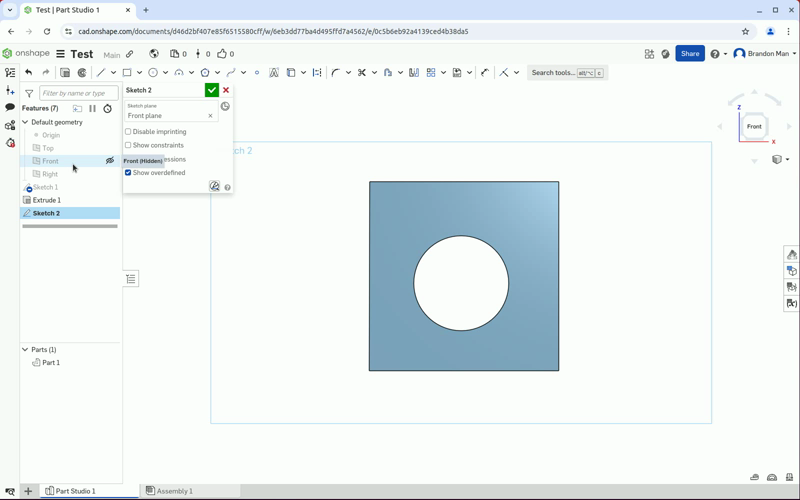
mouse_move(73, 352)
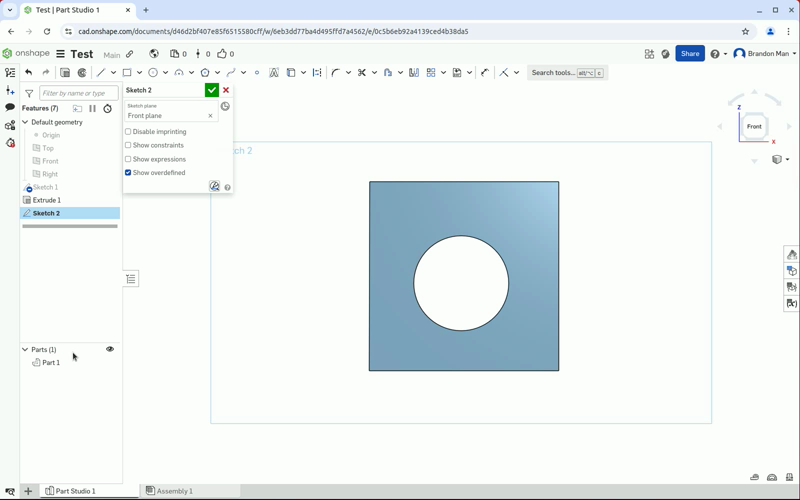
key(y)
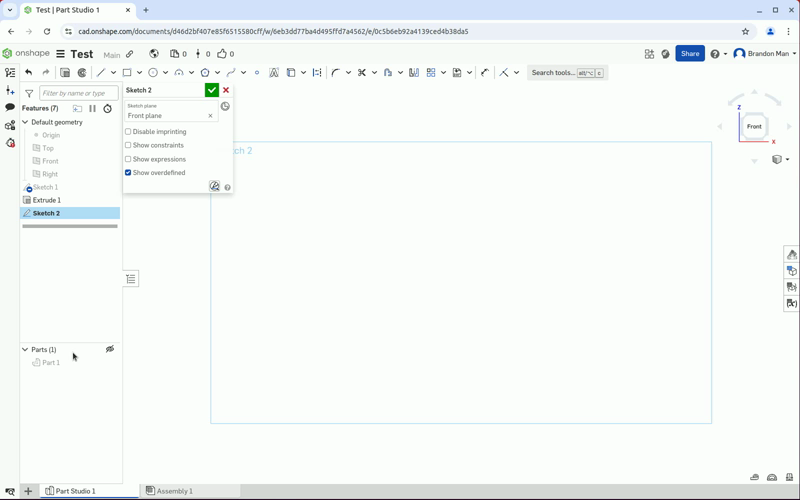
key(c)
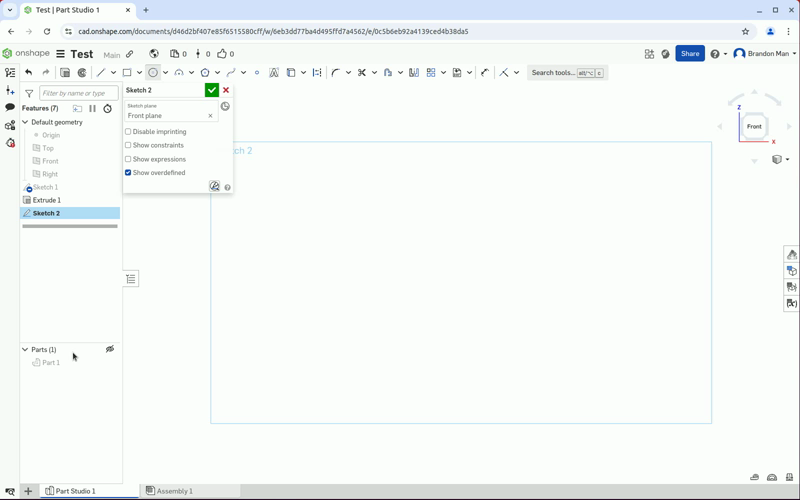
key_down(shift)
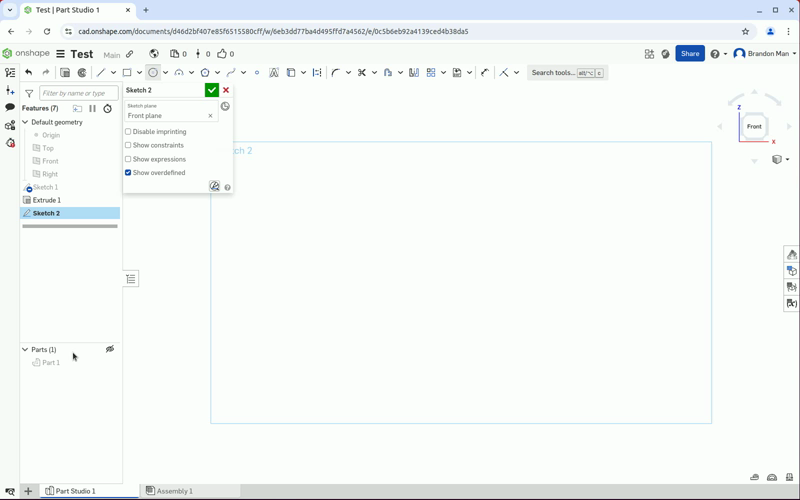
mouse_move(461, 282)
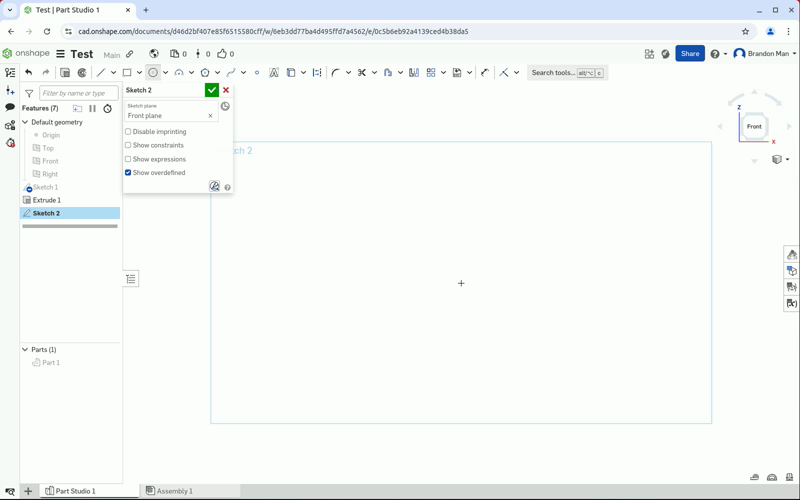
click(461, 282)
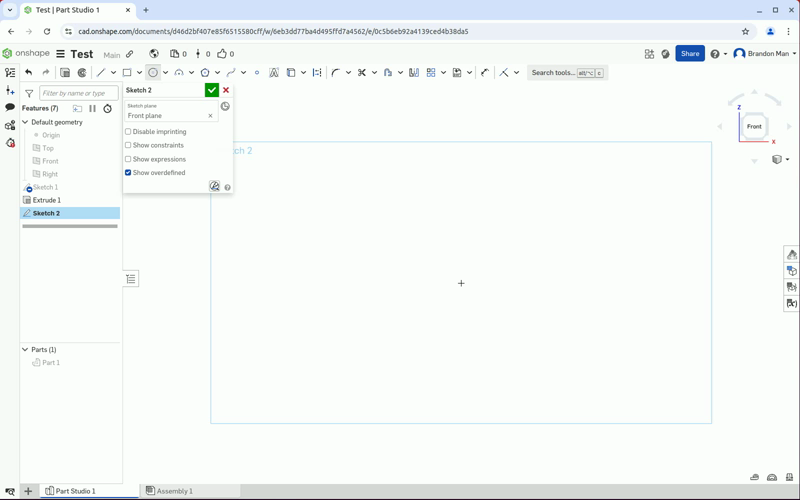
key_up(shift)
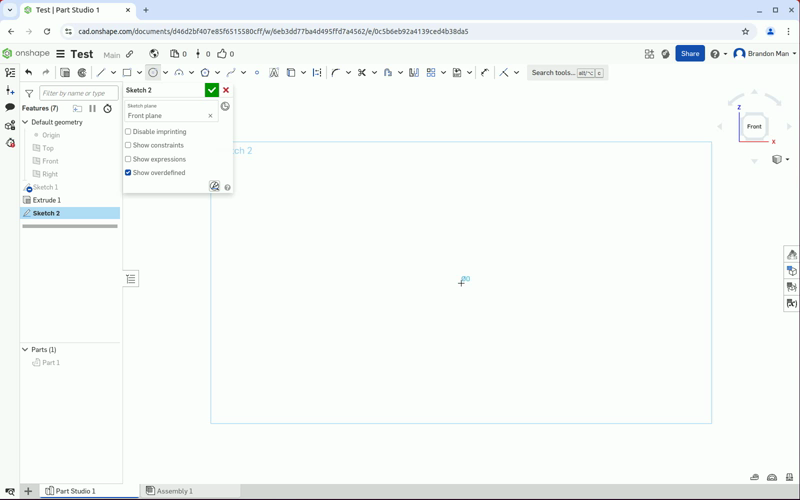
mouse_move(510, 282)
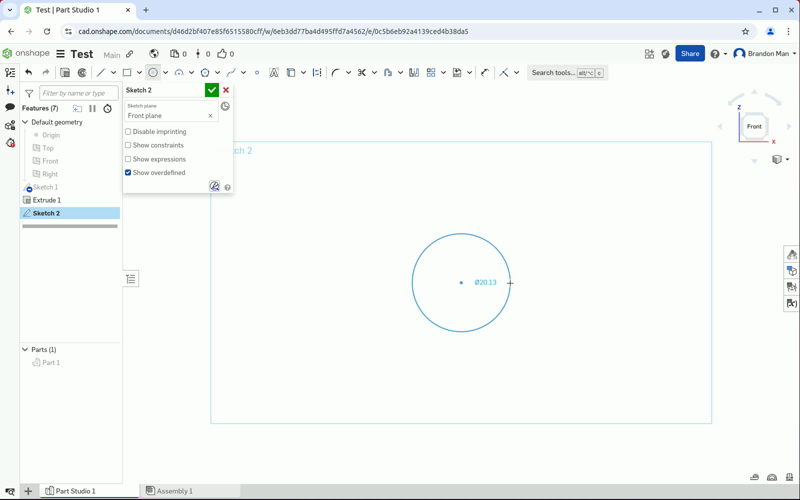
click(510, 282)
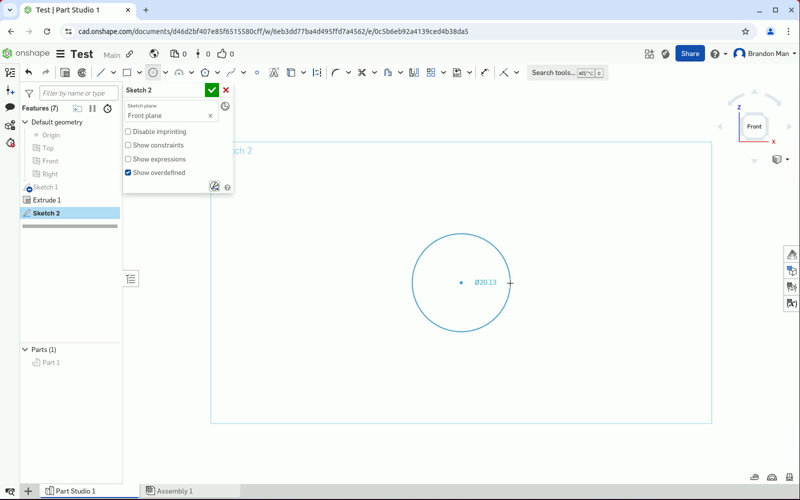
key(esc)
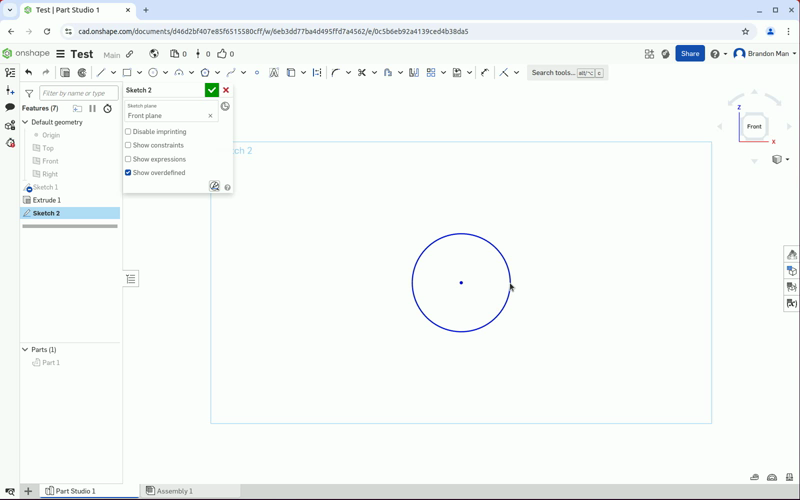
key(c)
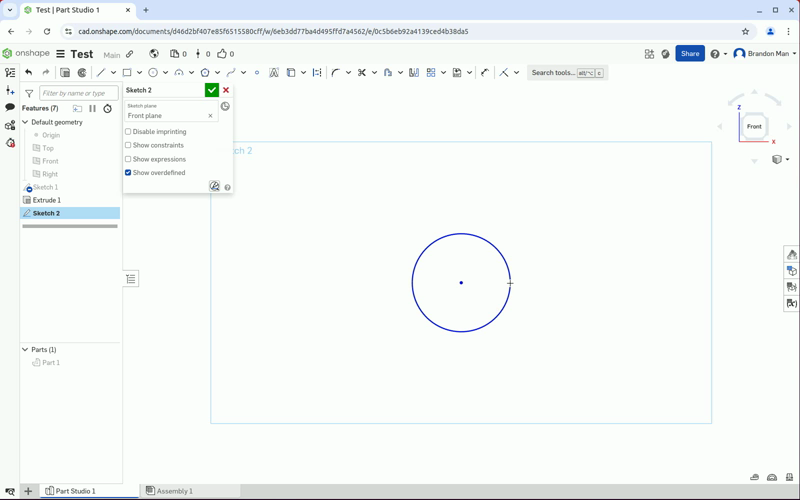
key_down(shift)
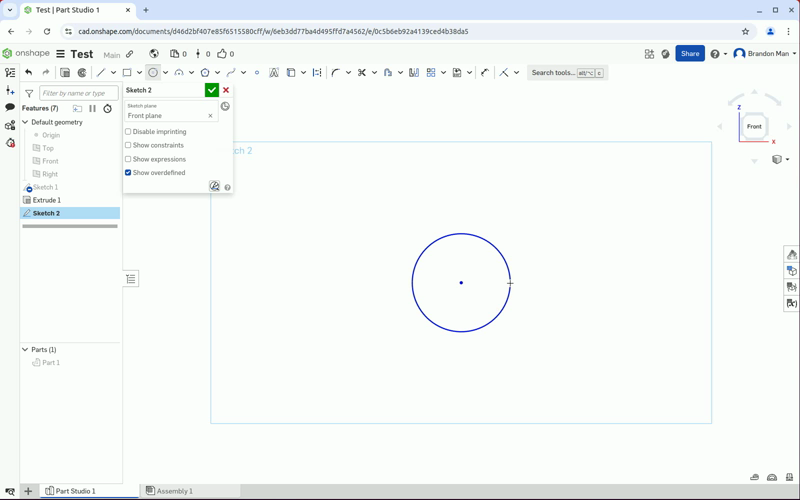
mouse_move(461, 282)
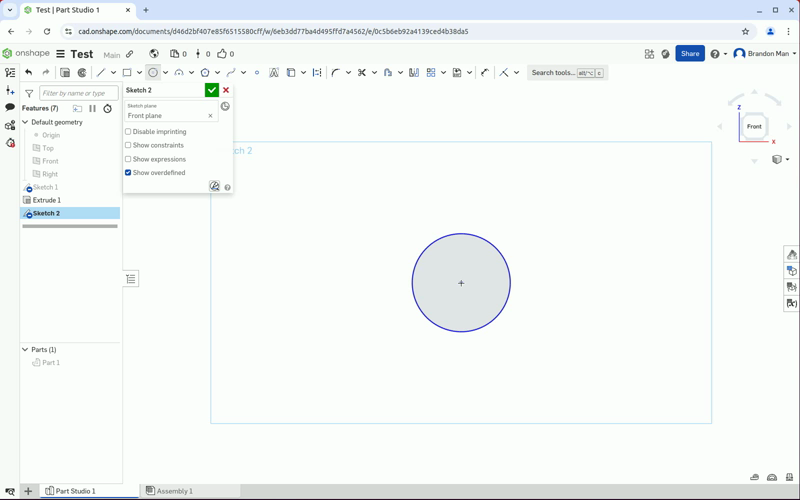
click(461, 282)
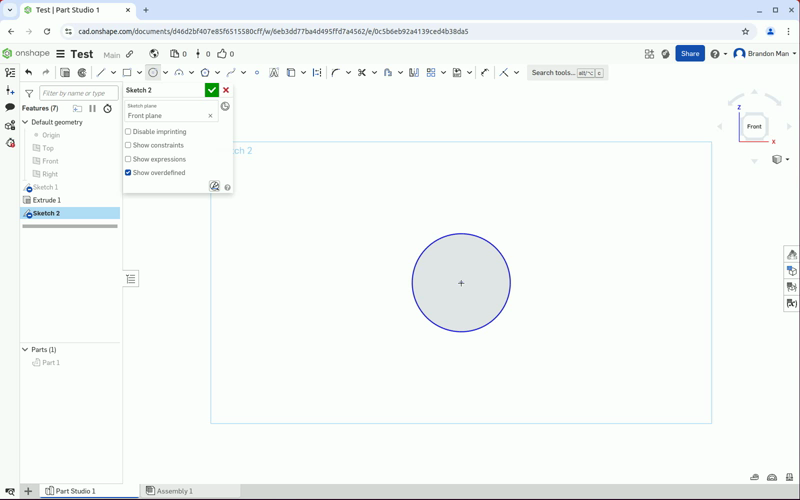
key_up(shift)
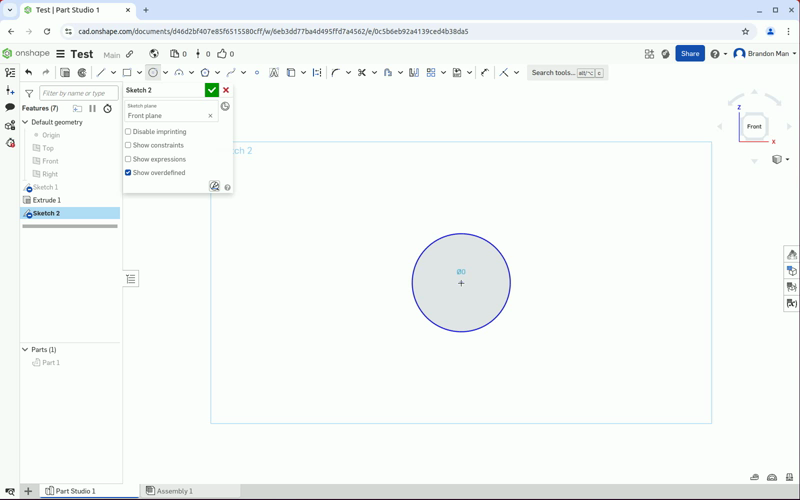
mouse_move(501, 282)
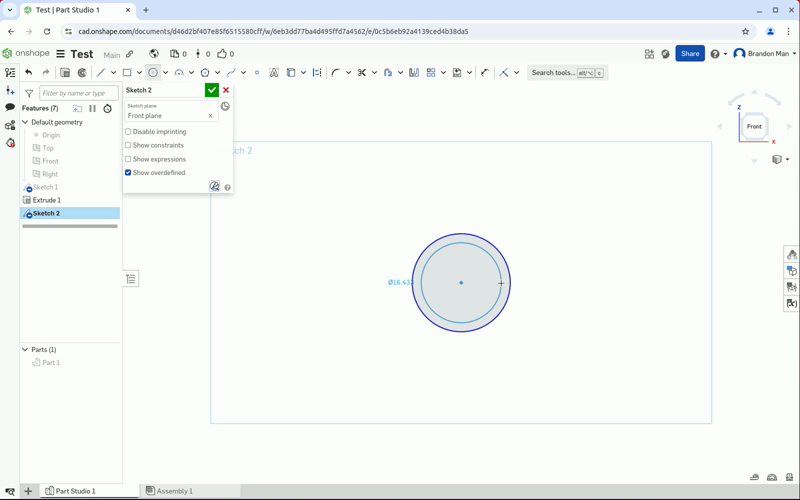
click(501, 282)
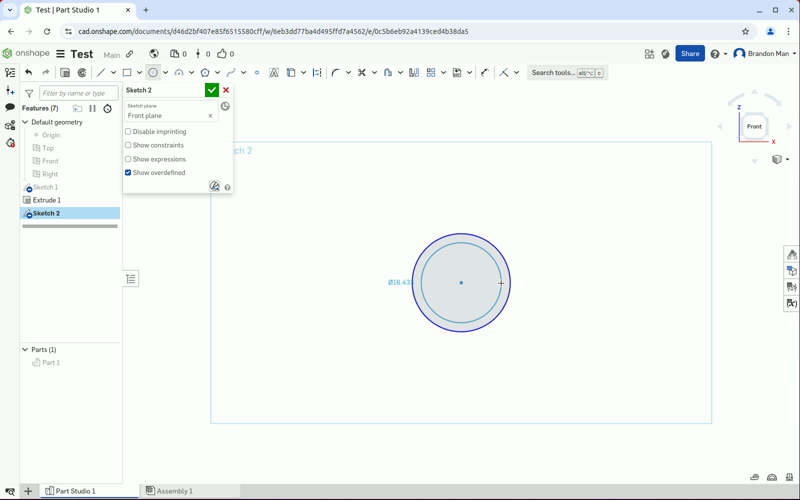
key(esc)
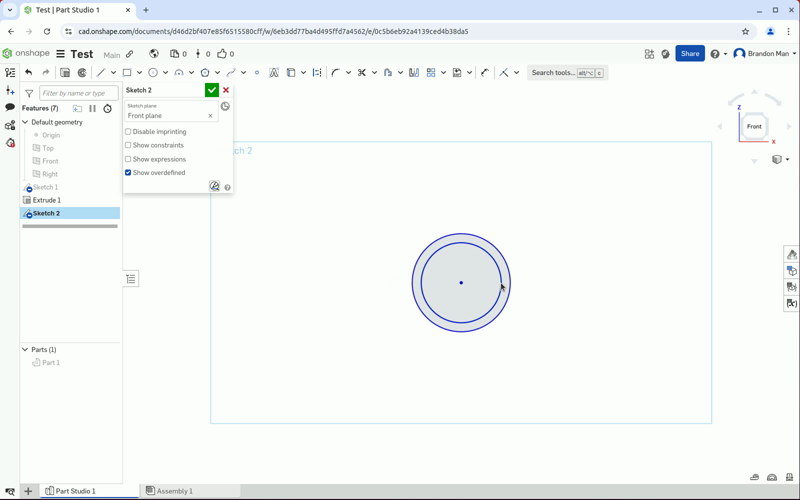
mouse_move(419, 281)
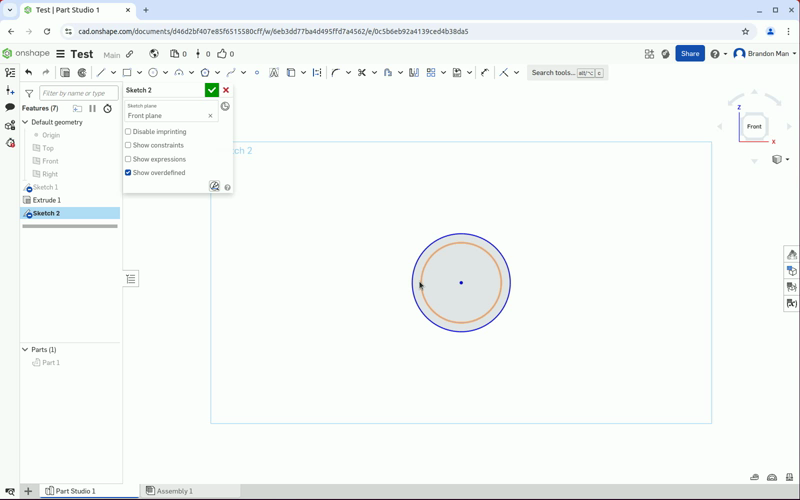
click(419, 281)
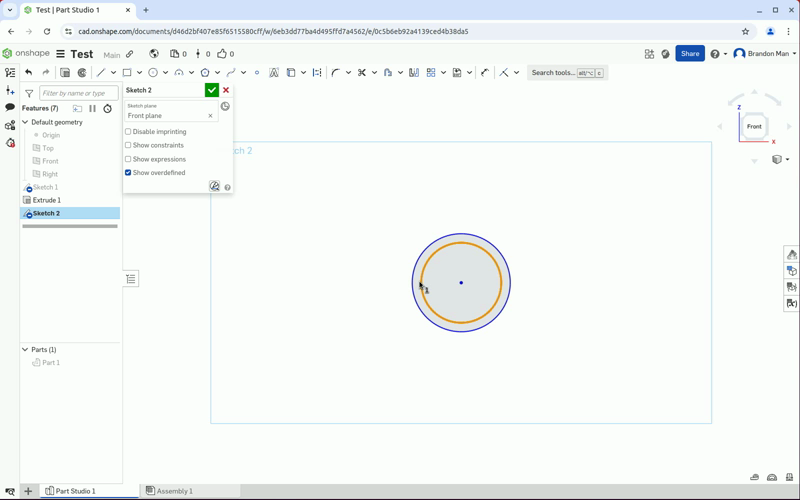
mouse_move(73, 352)
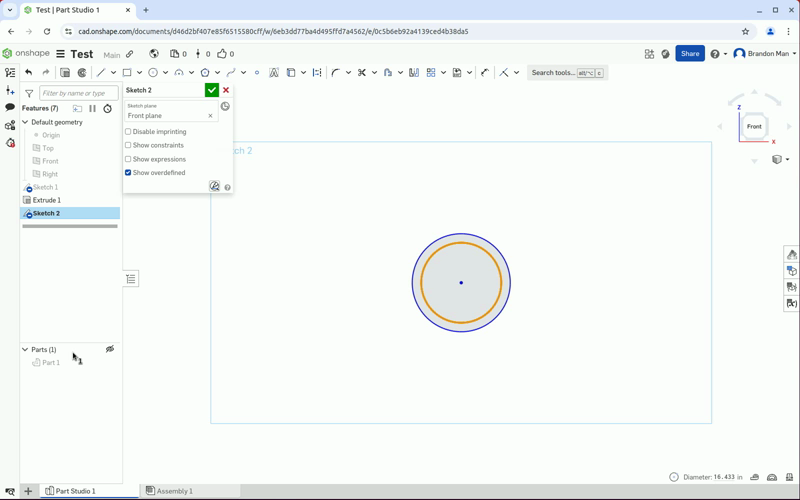
key(shift+y)
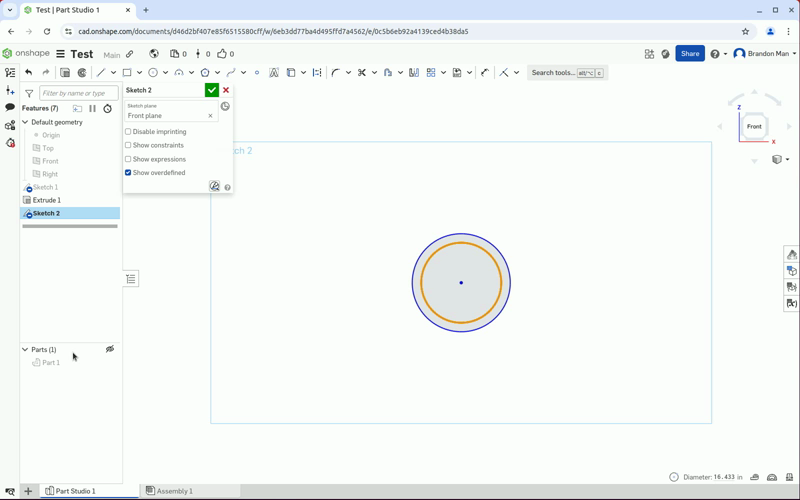
key(shift+e)
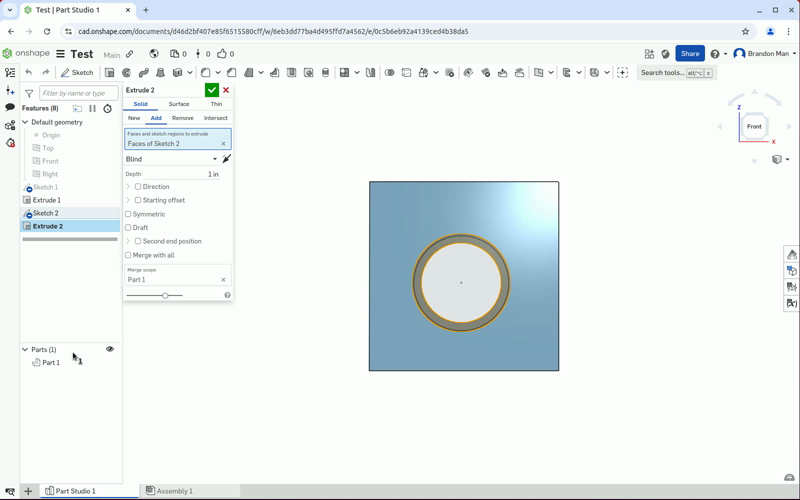
mouse_move(143, 106)
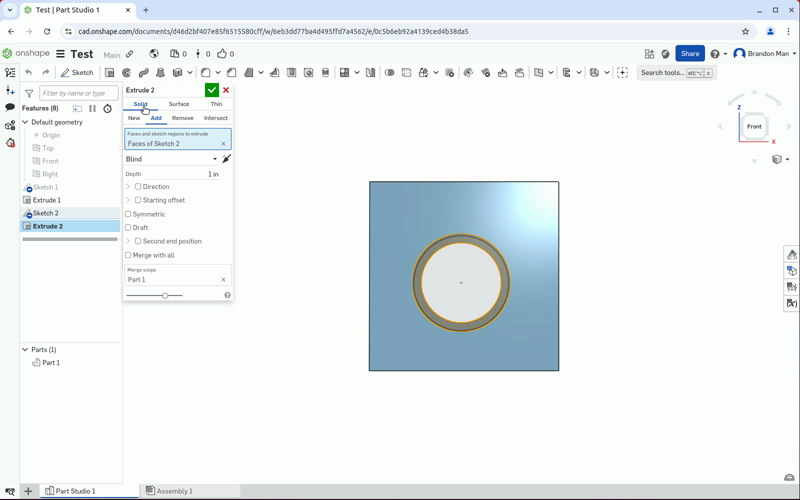
click(143, 106)
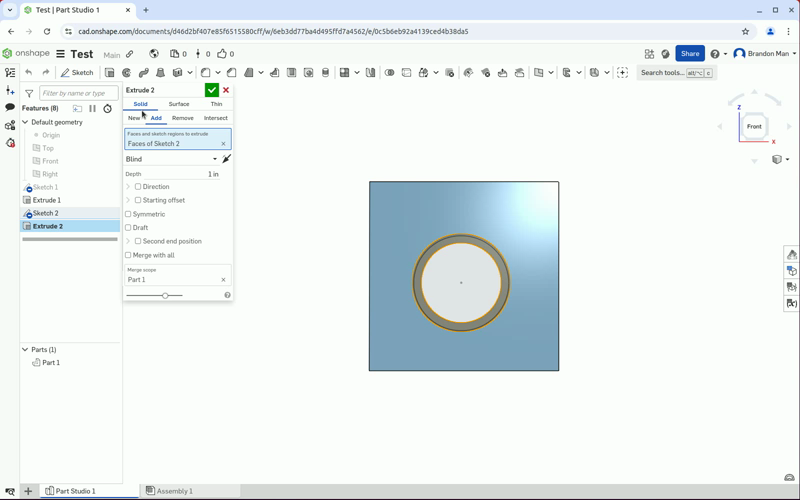
mouse_move(137, 120)
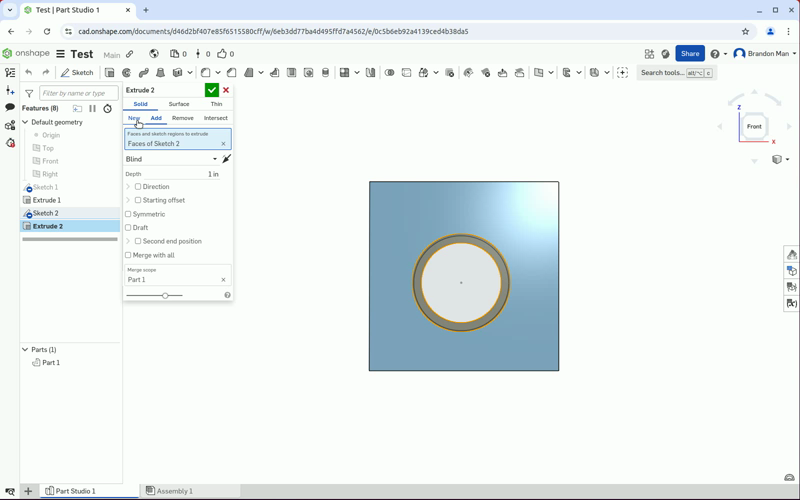
click(137, 120)
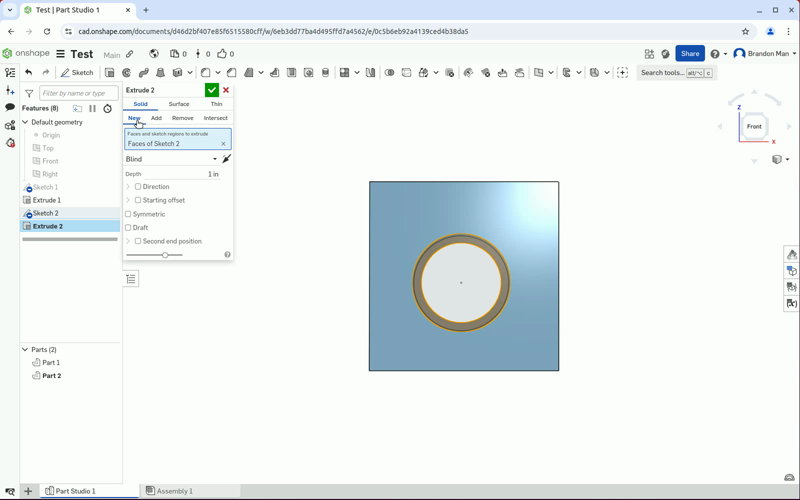
key(tab, 4)
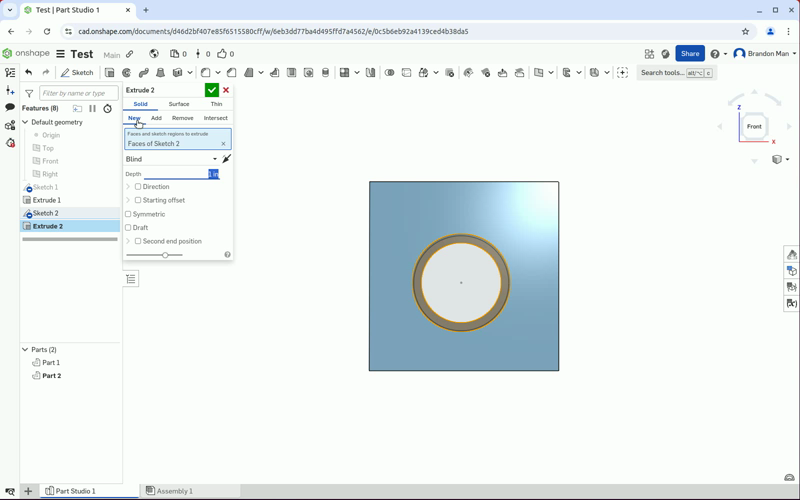
text(23.108)
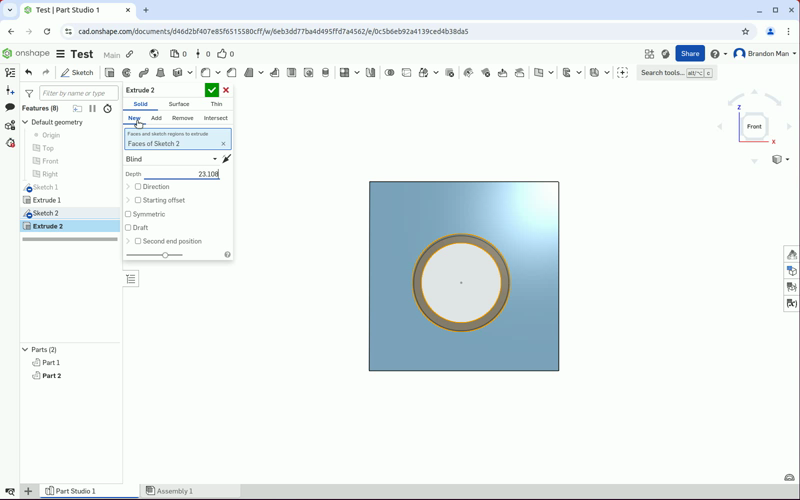
key(enter)
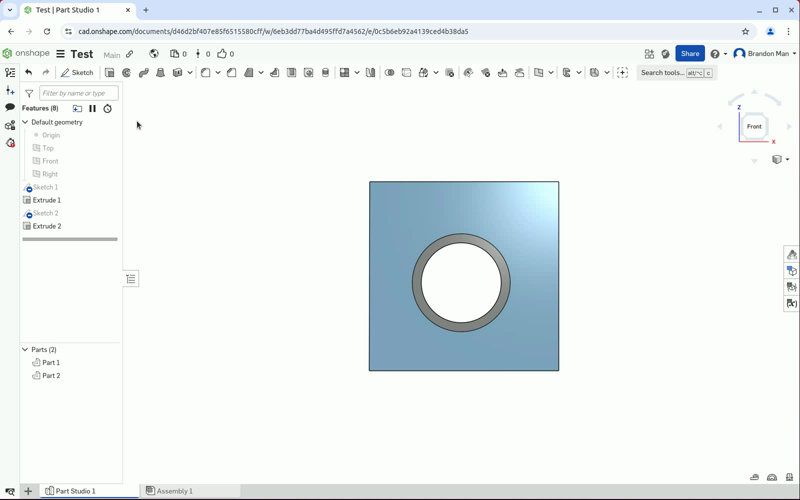
key(shift+h)
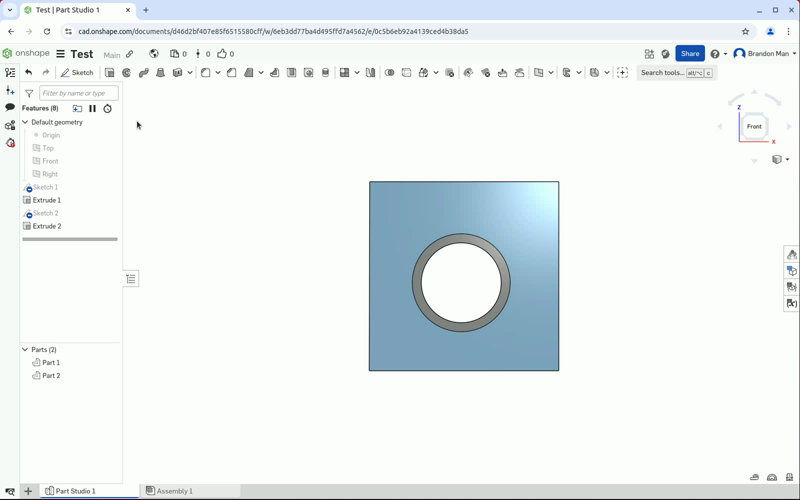
key(shift+h)
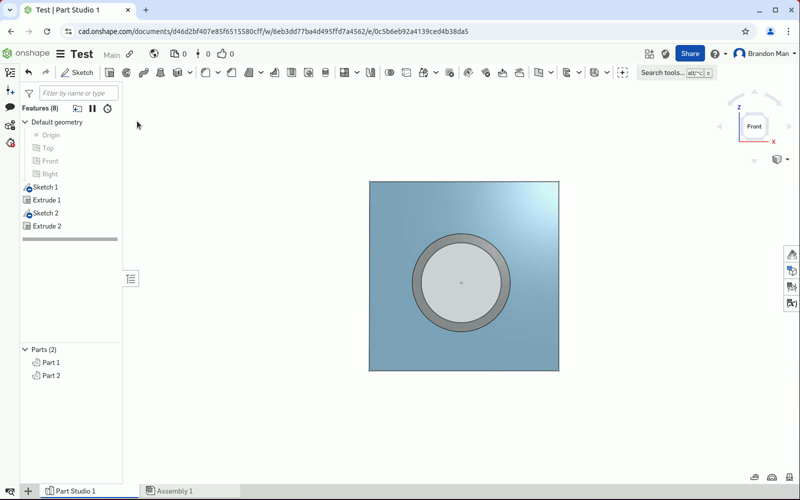
key(shift+7)
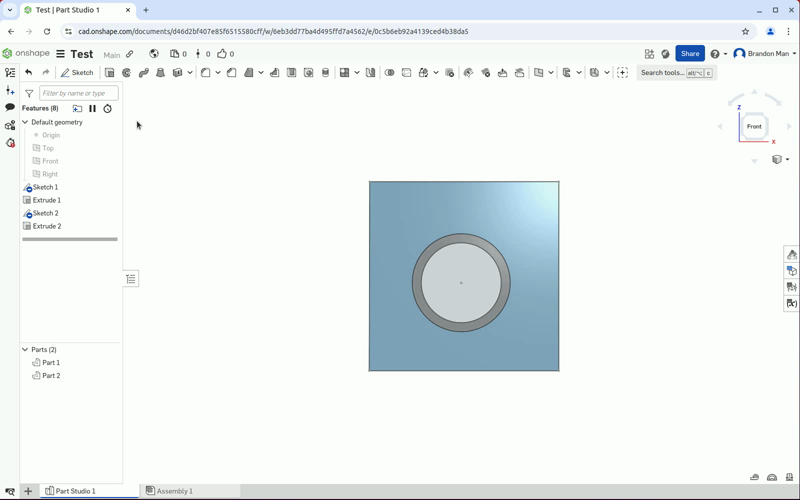
key(left, 2)
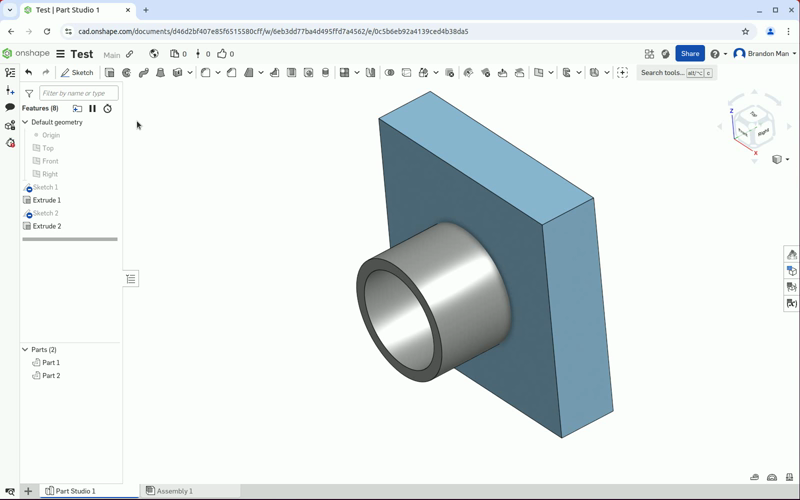
key(down, 2)
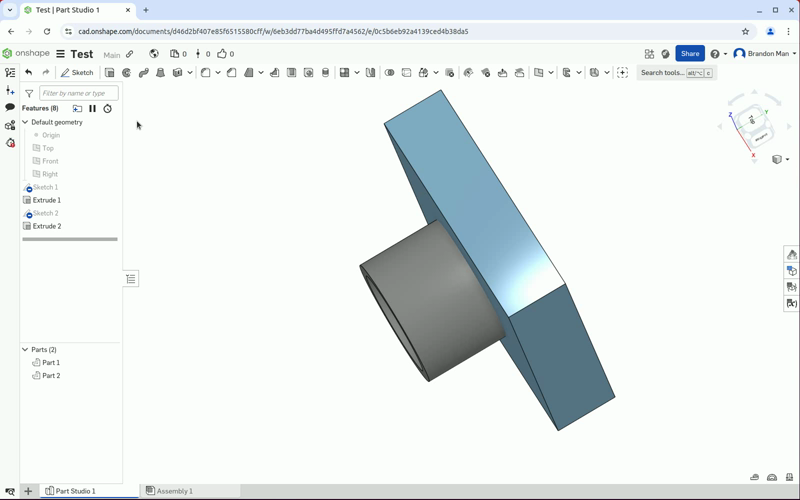
key(up, 2)
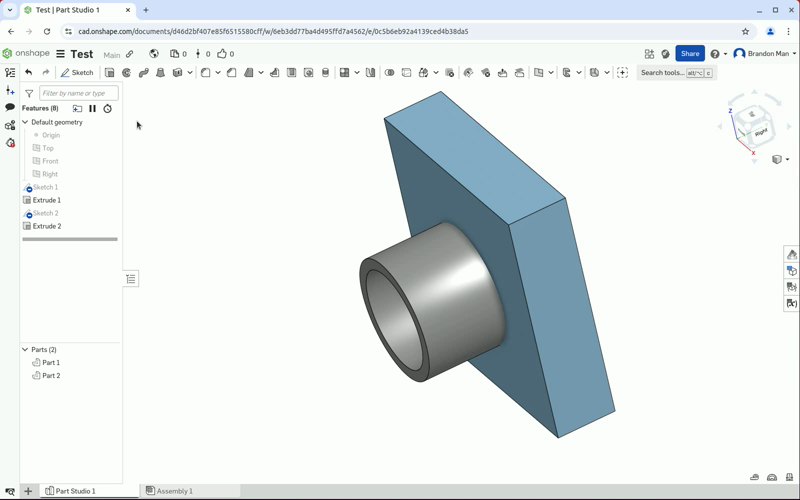
key(right, 2)
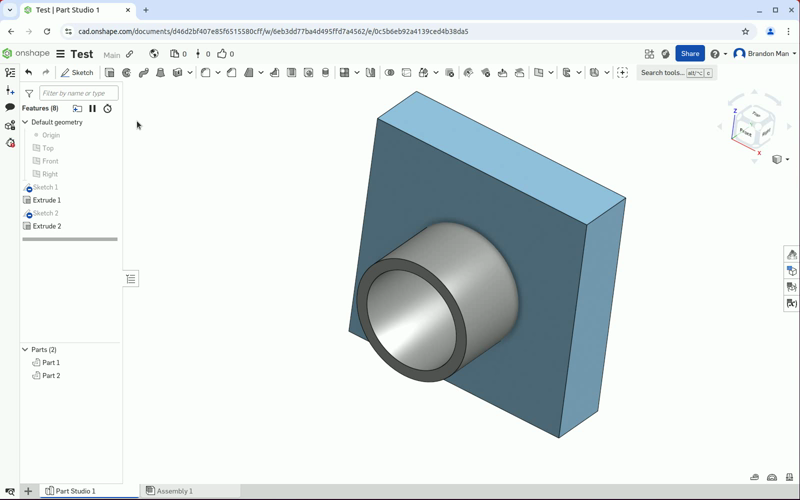
mouse_move(73, 189)
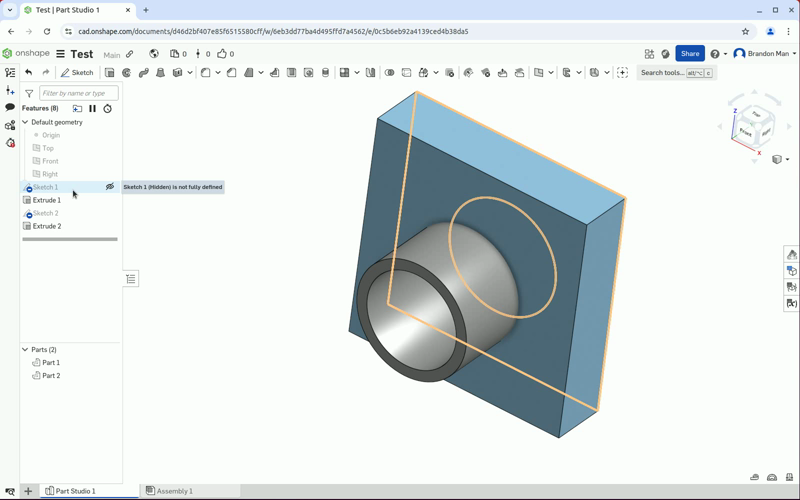
click(73, 189)